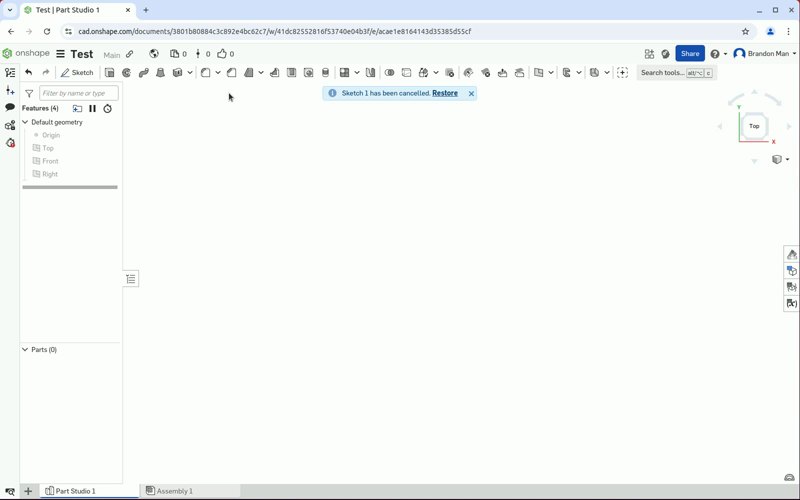
key(shift+h)
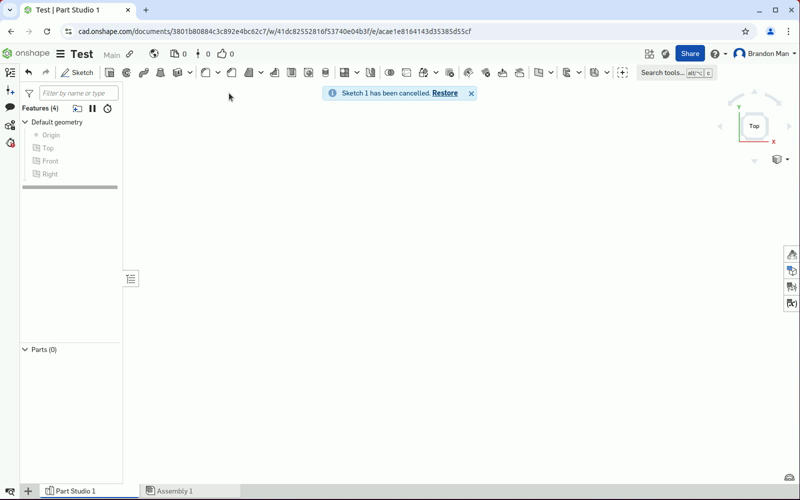
mouse_move(73, 352)
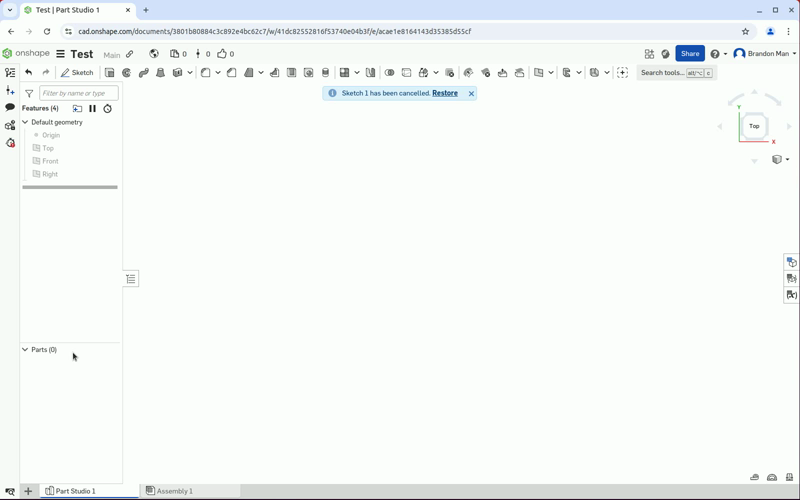
key(y)
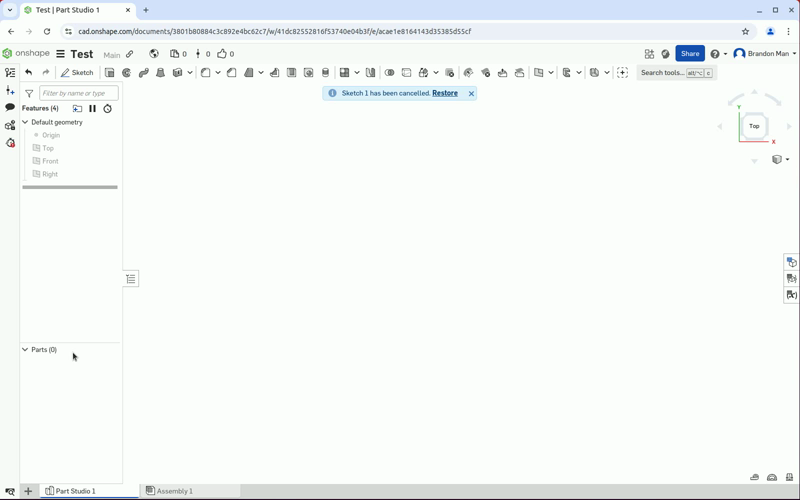
key(shift+p)
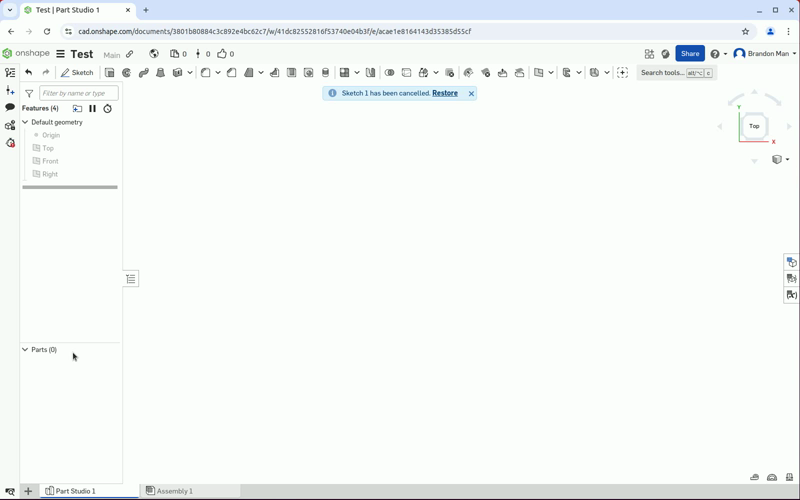
key(space)
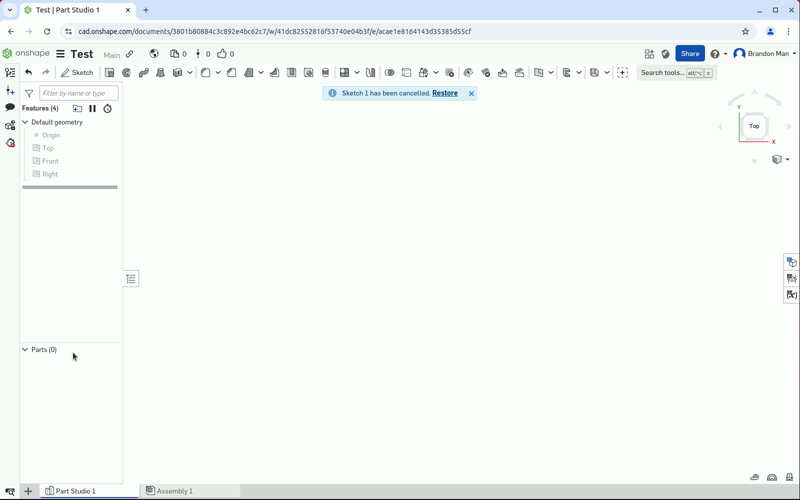
key_down(shift)
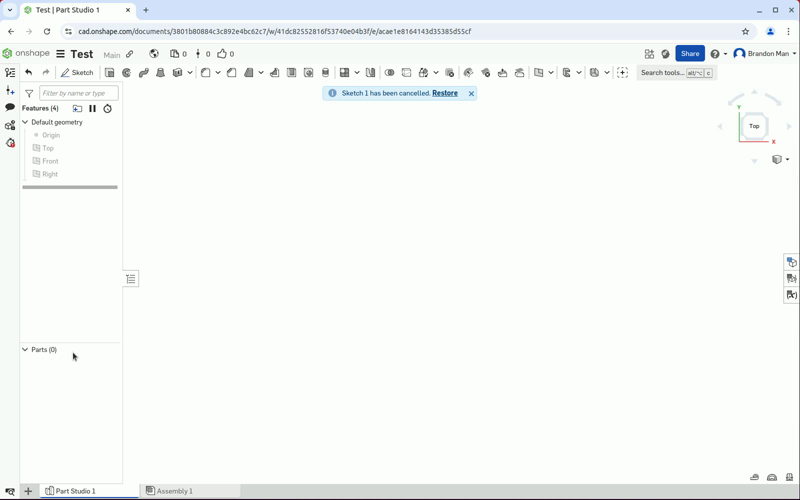
key(up)
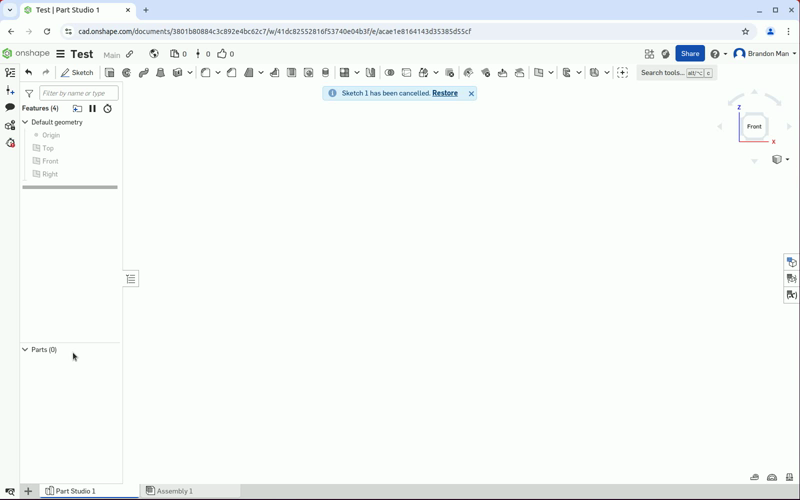
key_up(shift)
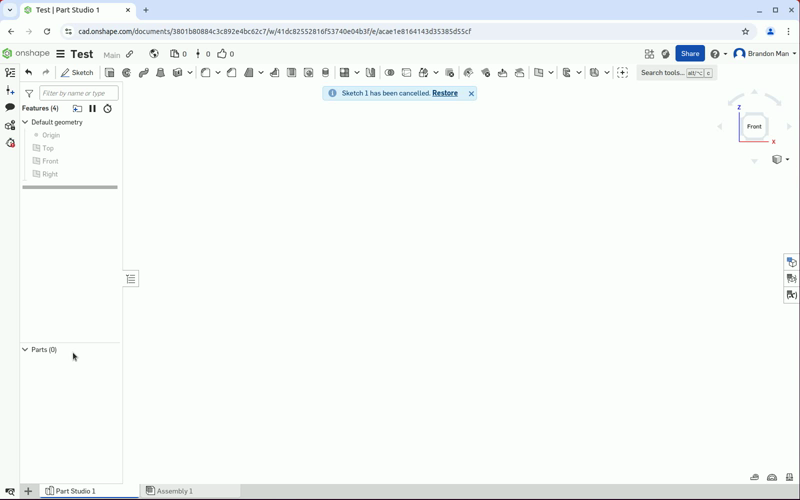
mouse_move(73, 352)
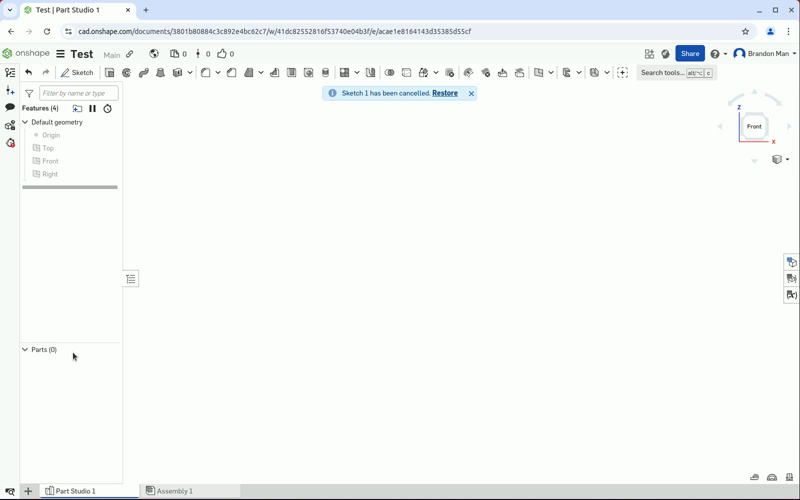
key(shift+y)
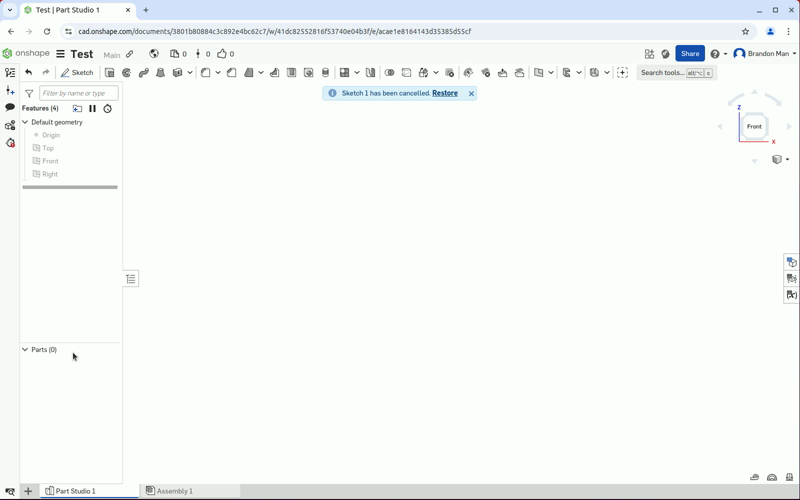
key(shift+s)
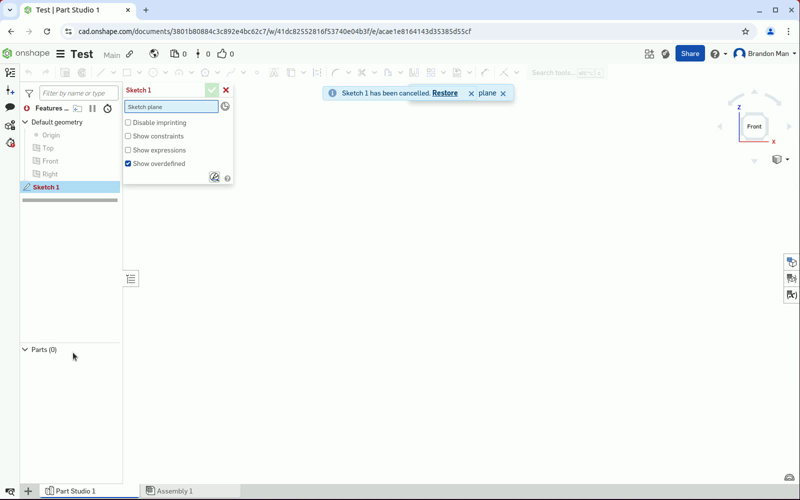
mouse_move(73, 163)
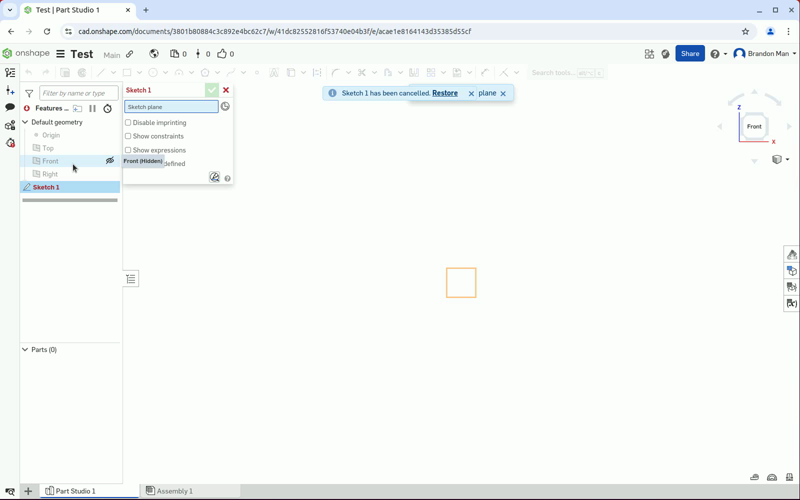
click(73, 163)
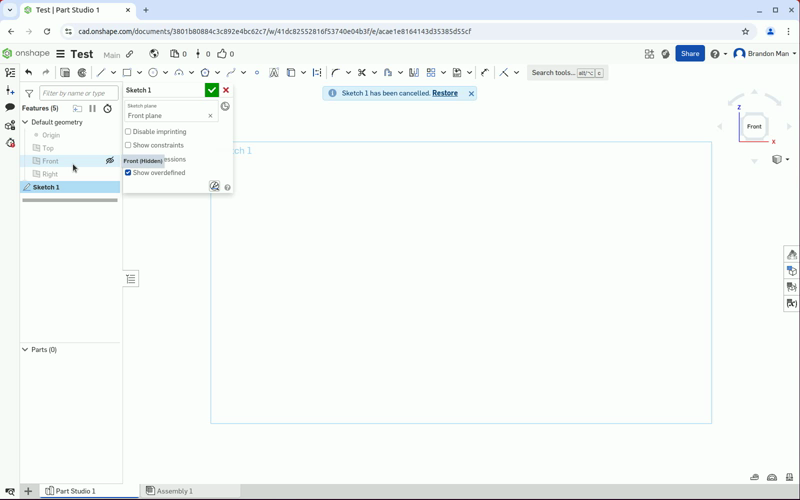
mouse_move(73, 352)
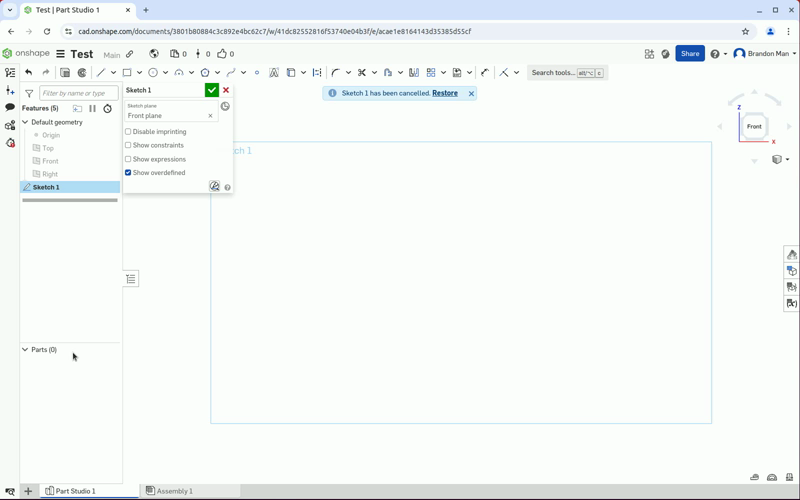
key(y)
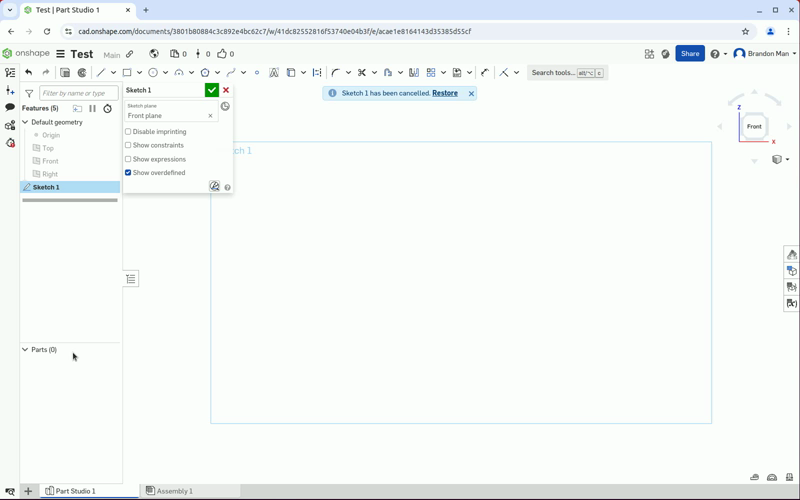
key(c)
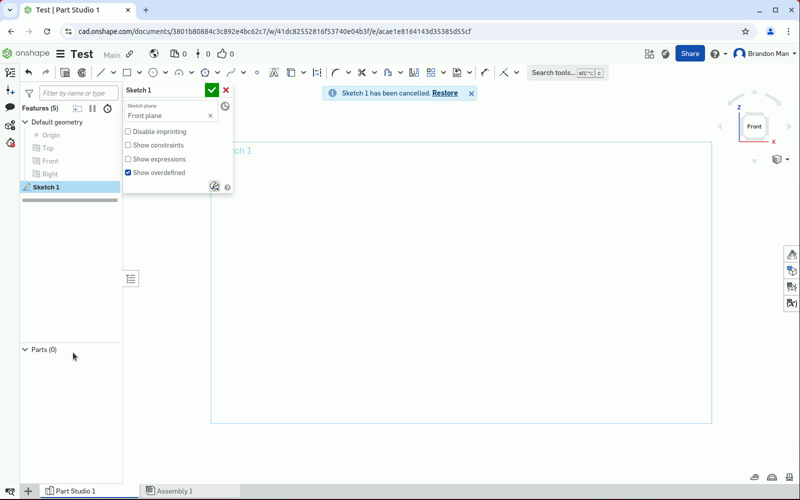
key_down(shift)
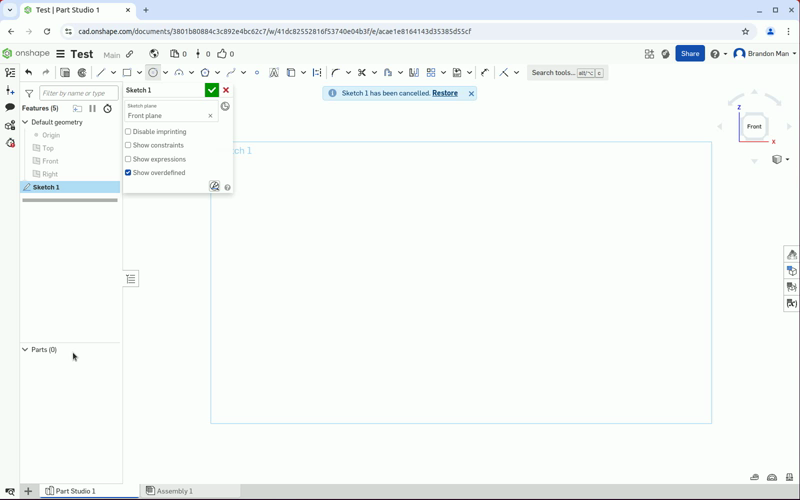
mouse_move(356, 282)
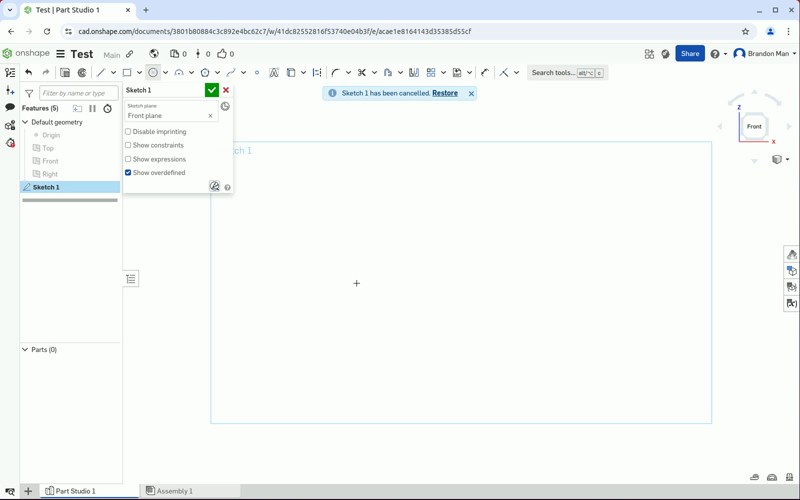
click(356, 282)
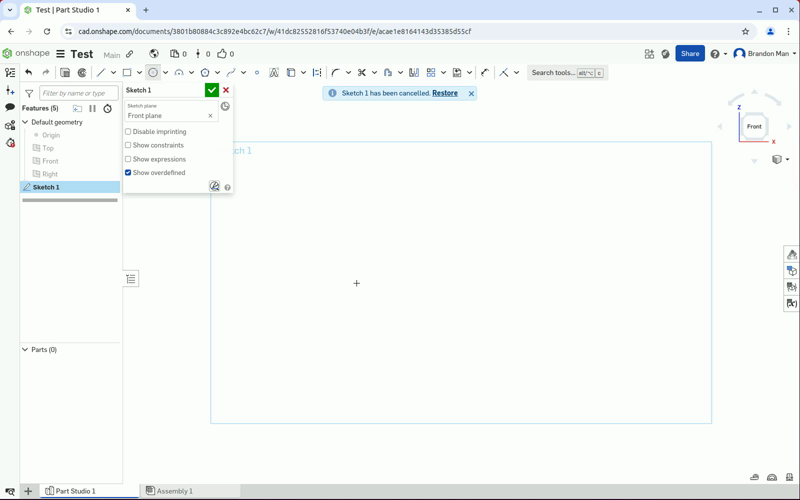
key_up(shift)
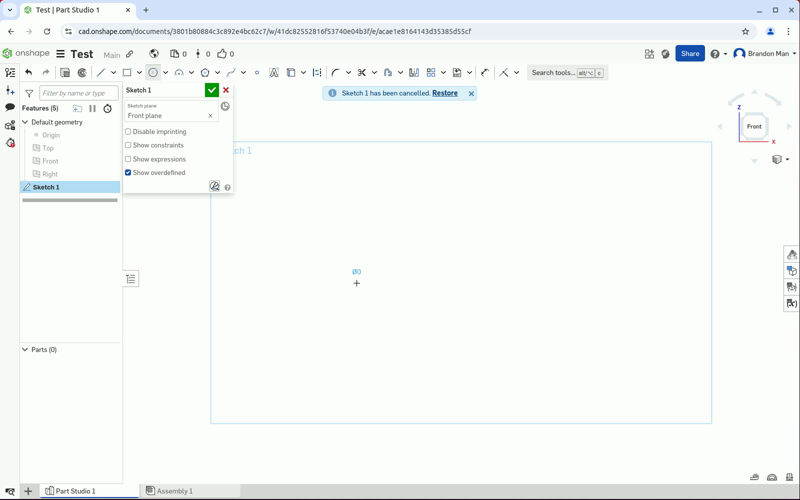
mouse_move(365, 282)
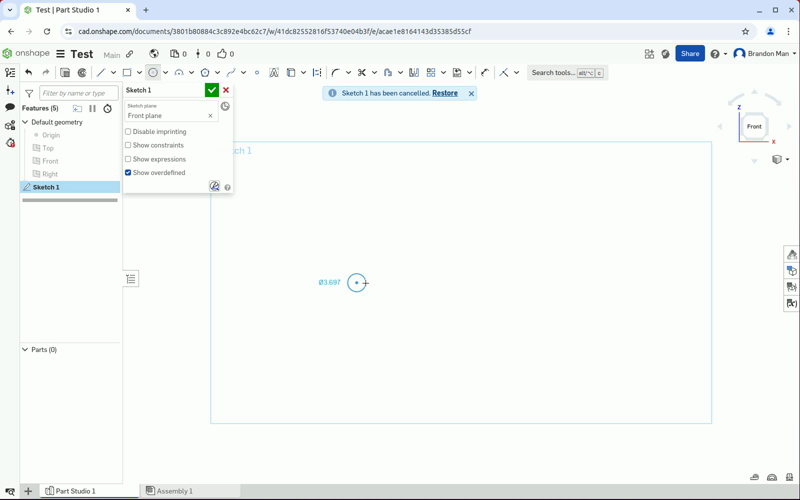
click(365, 282)
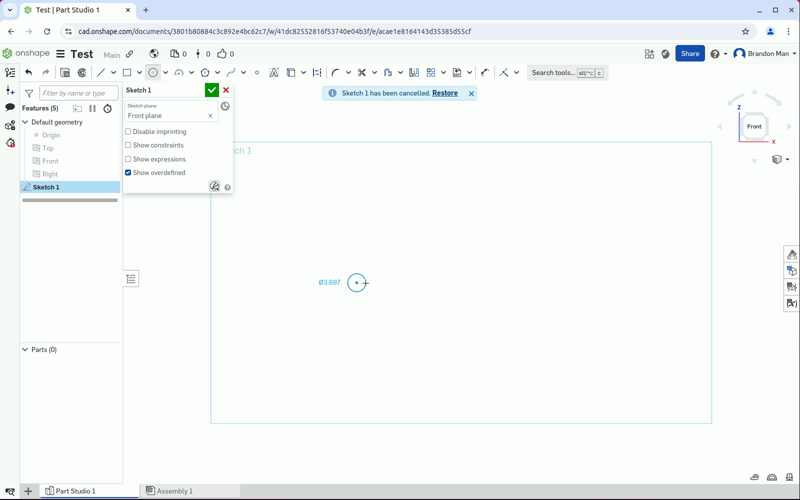
key(esc)
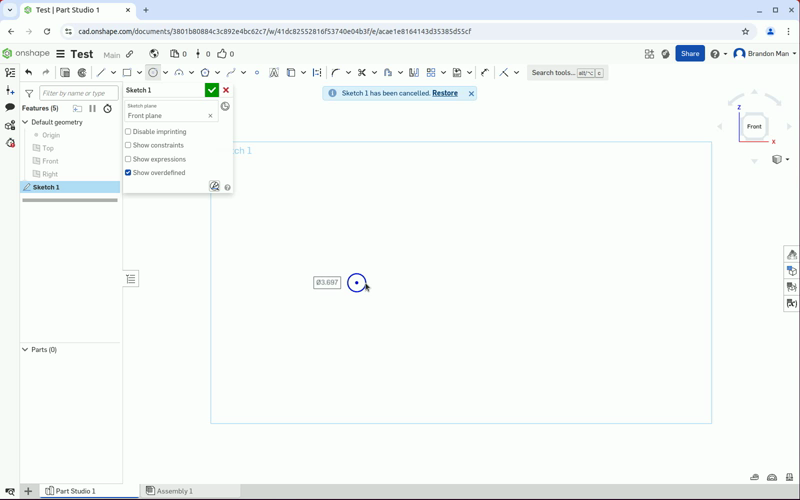
mouse_move(355, 276)
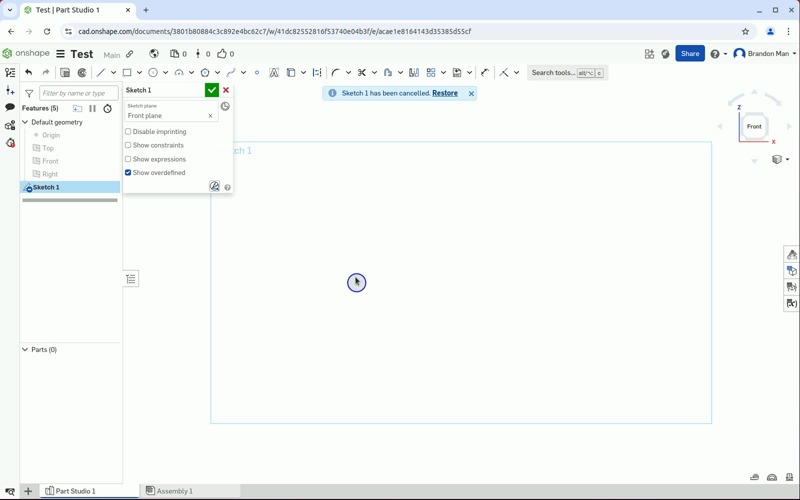
scroll(6)
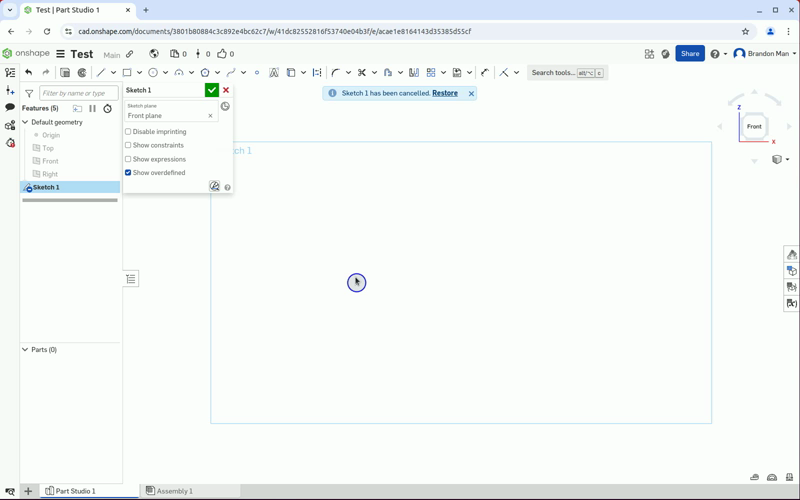
scroll(6)
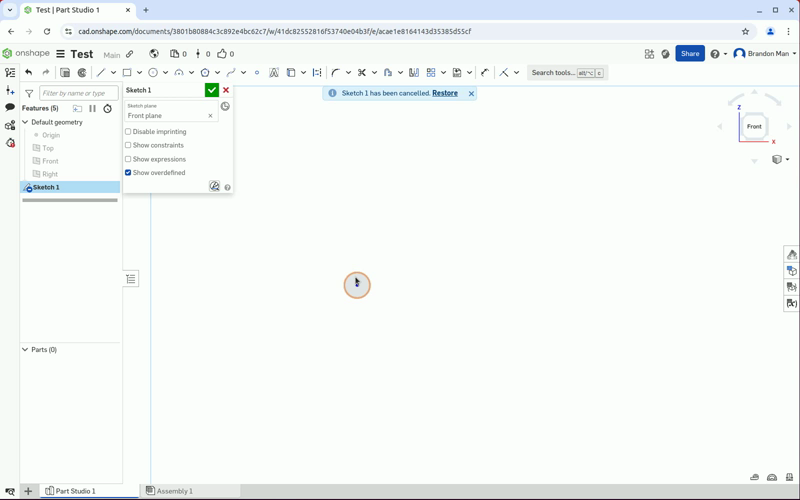
scroll(6)
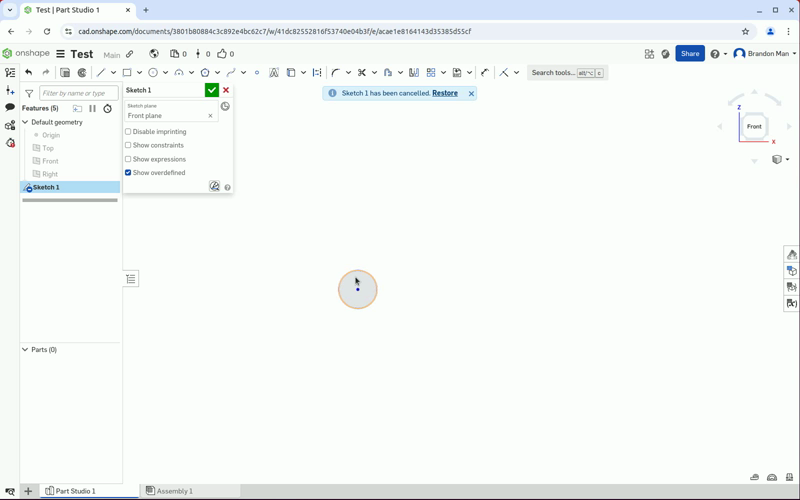
scroll(6)
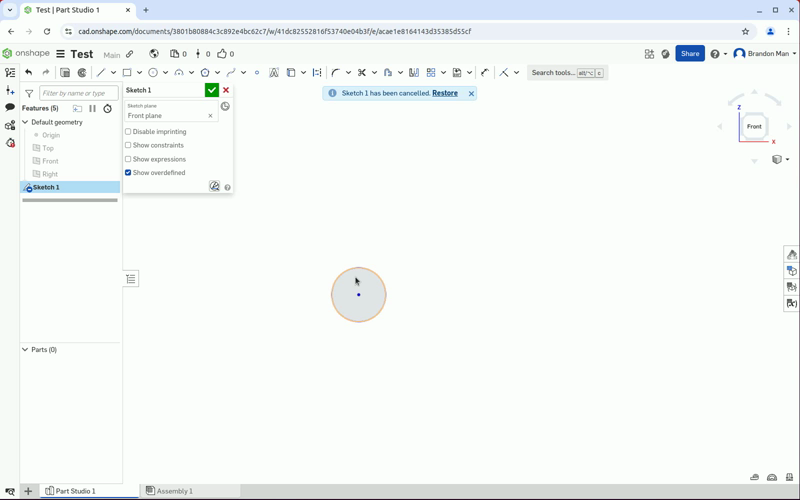
scroll(6)
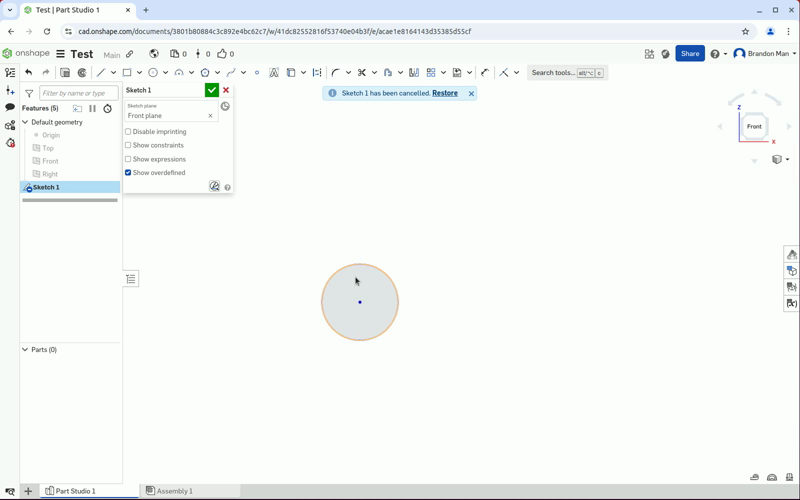
scroll(6)
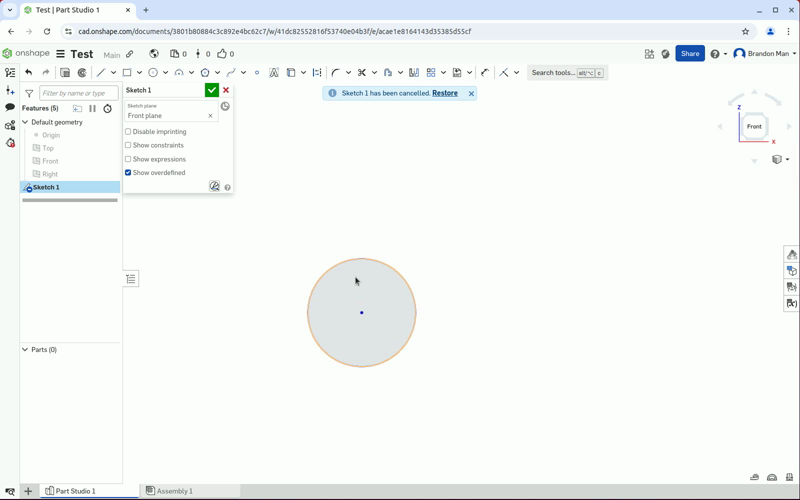
scroll(6)
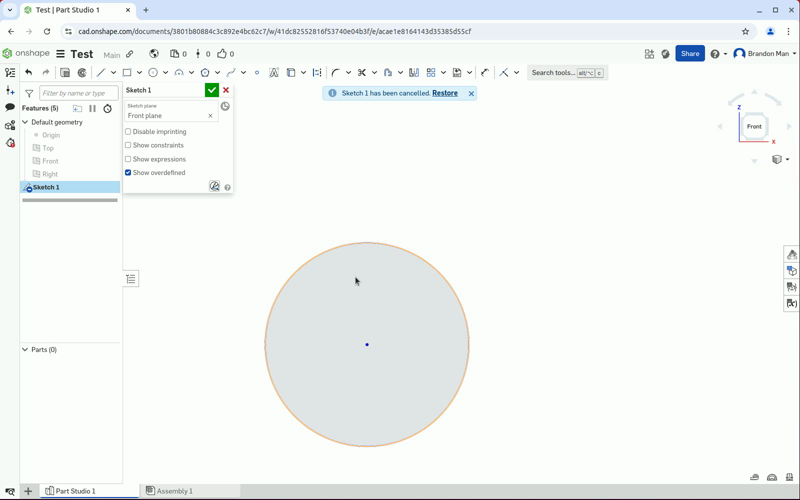
click(355, 276)
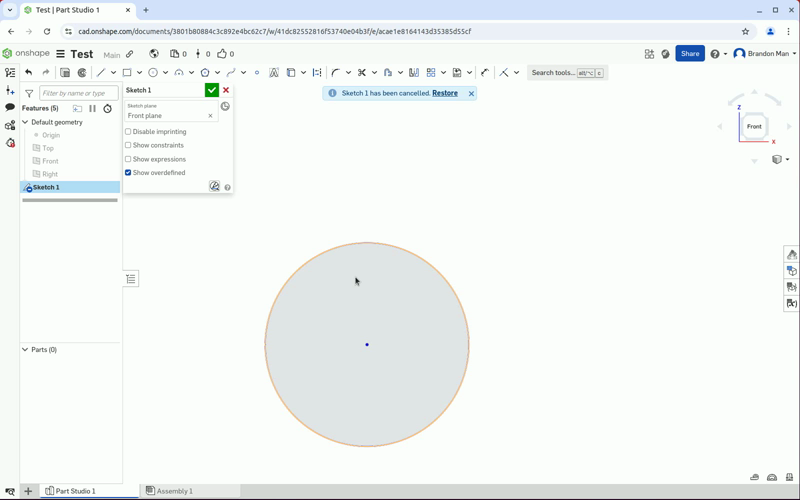
scroll(-6)
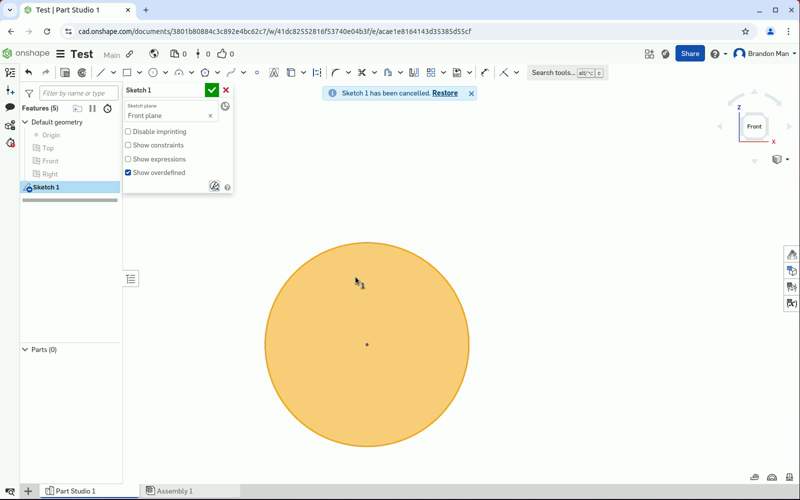
scroll(-6)
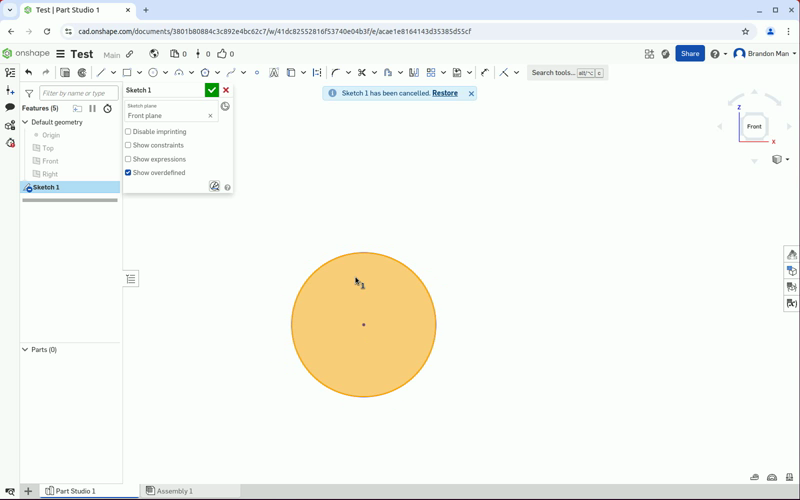
scroll(-6)
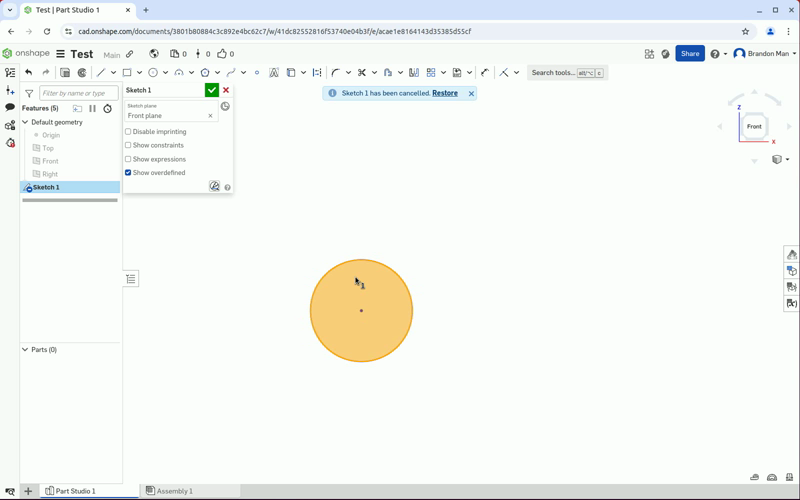
scroll(-6)
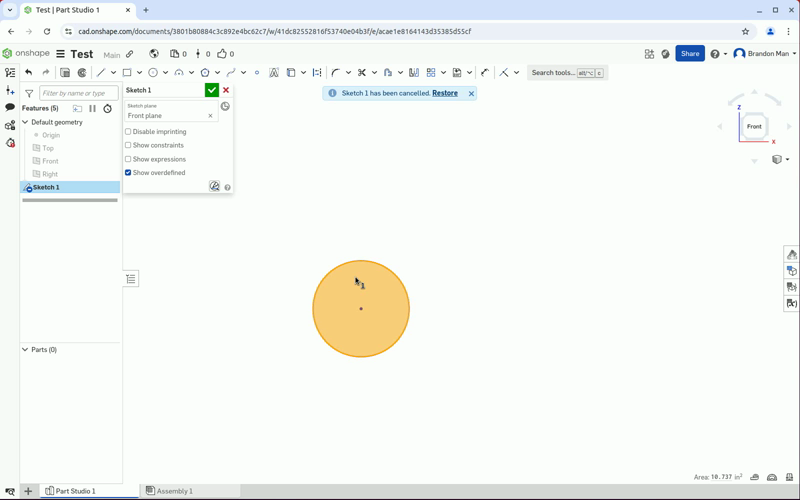
scroll(-6)
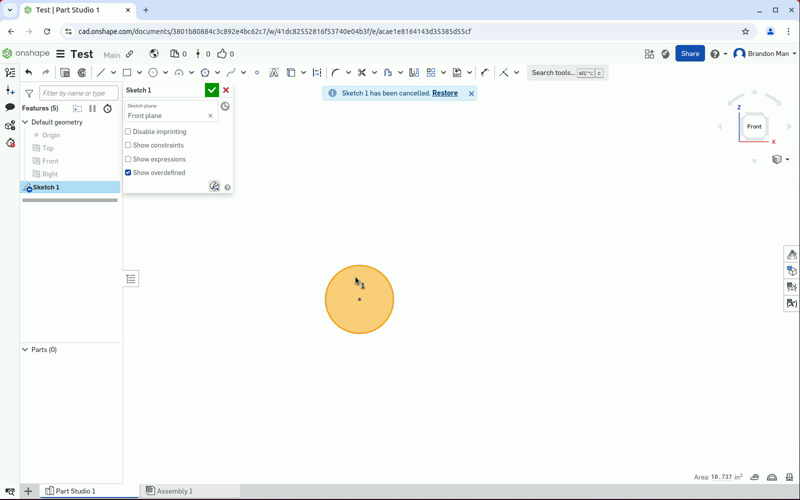
scroll(-6)
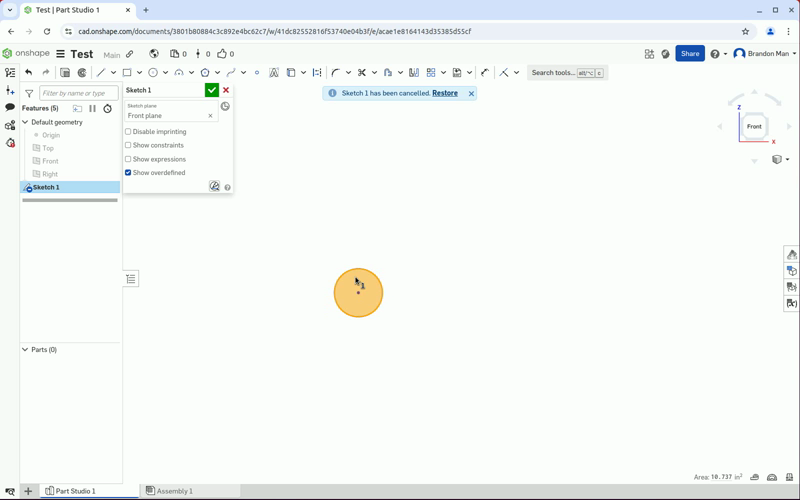
scroll(-6)
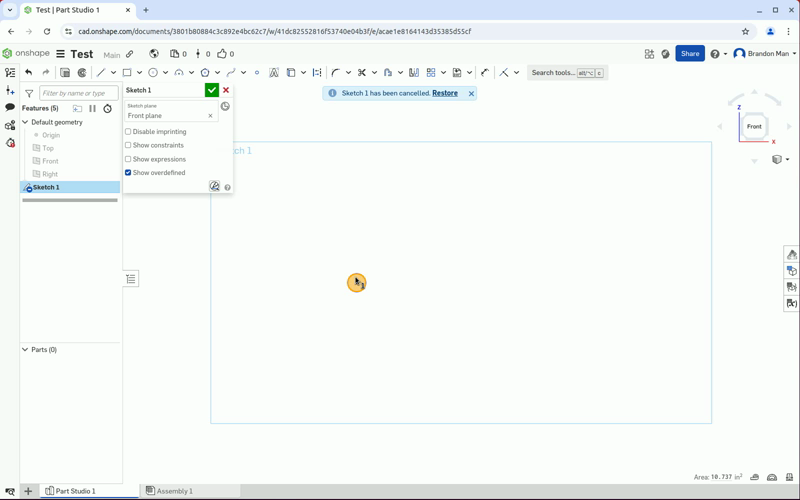
mouse_move(73, 352)
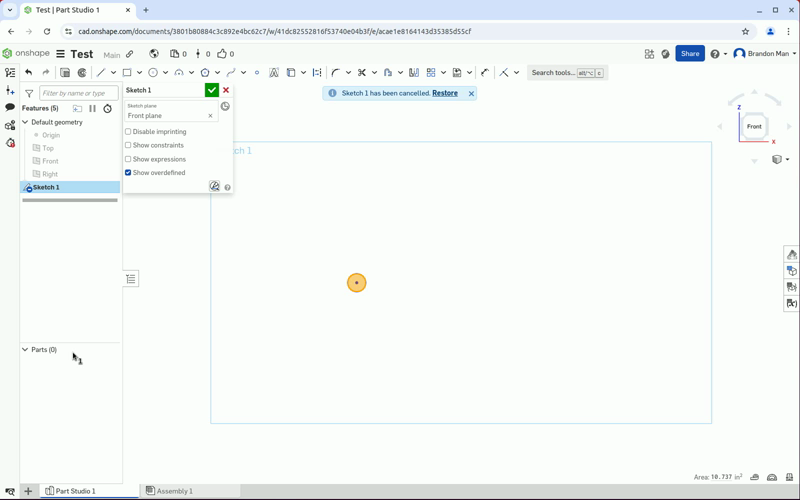
key(shift+y)
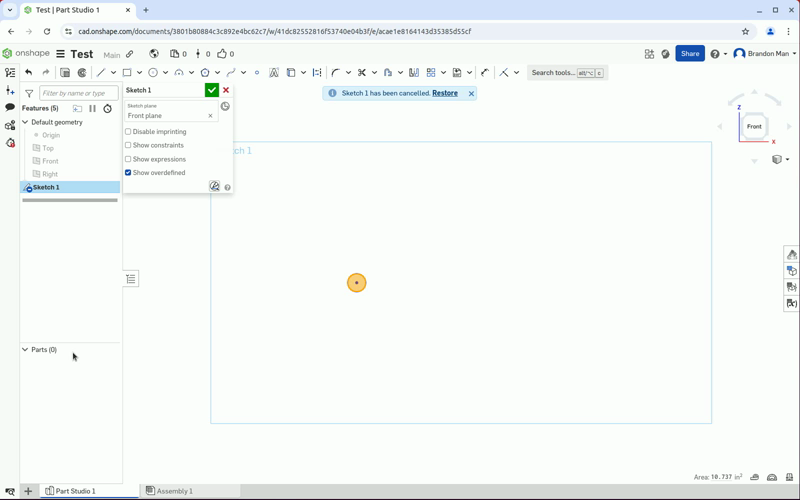
key(shift+e)
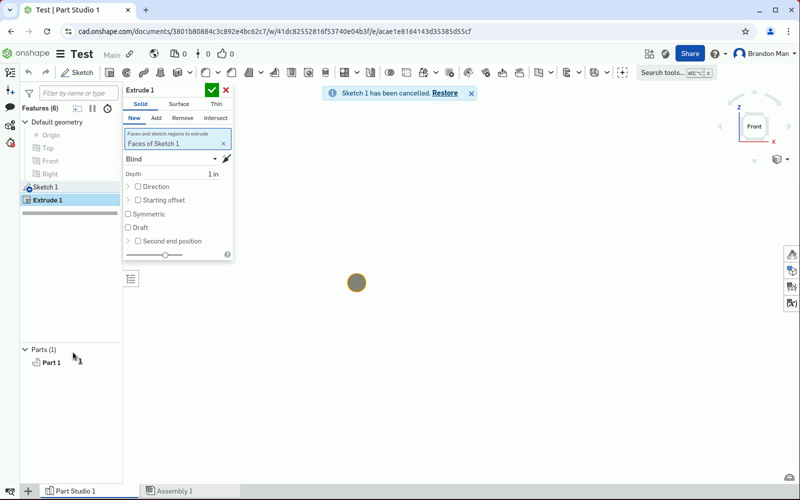
mouse_move(143, 106)
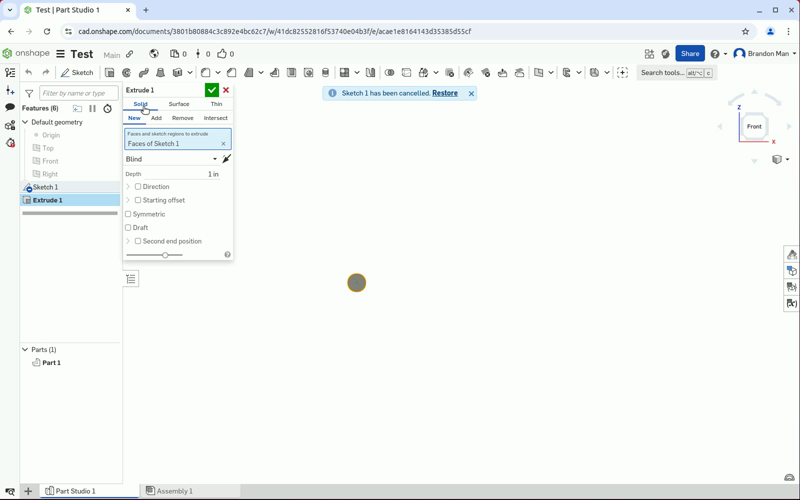
click(143, 106)
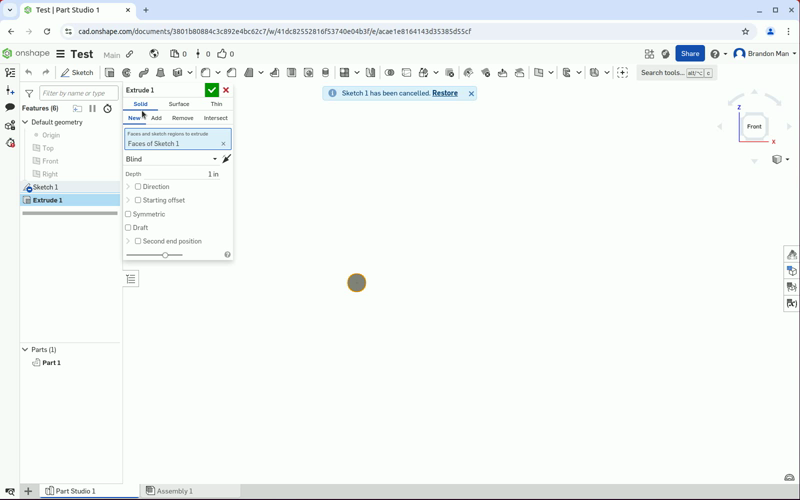
mouse_move(137, 120)
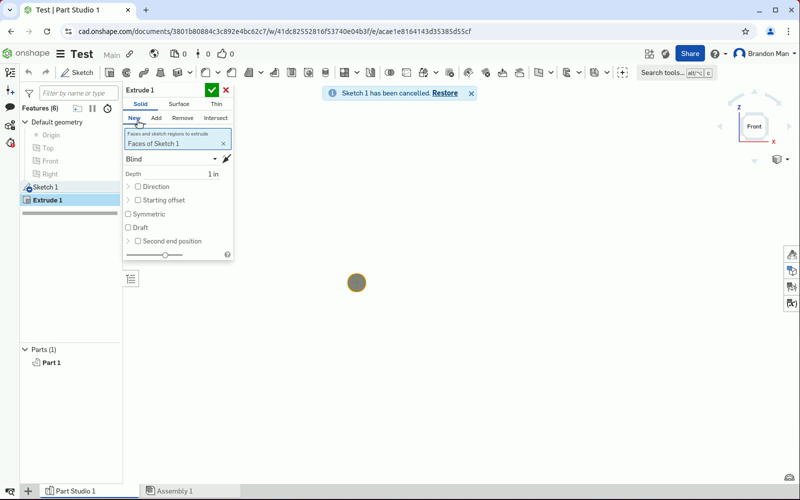
click(137, 120)
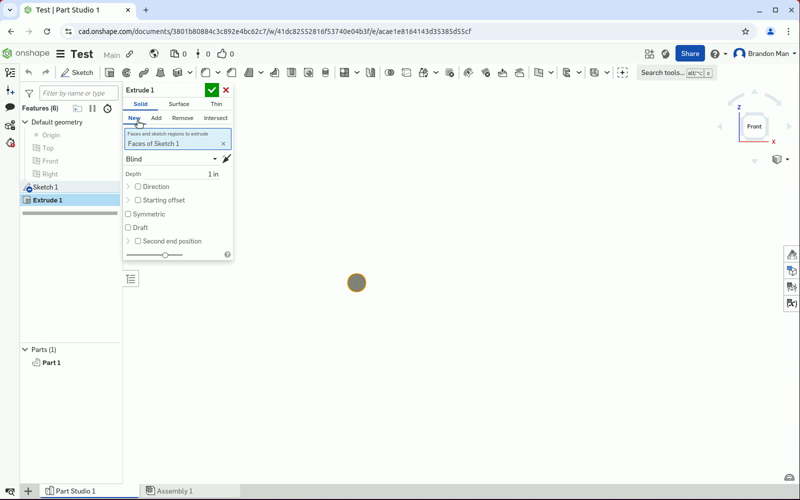
key(tab, 4)
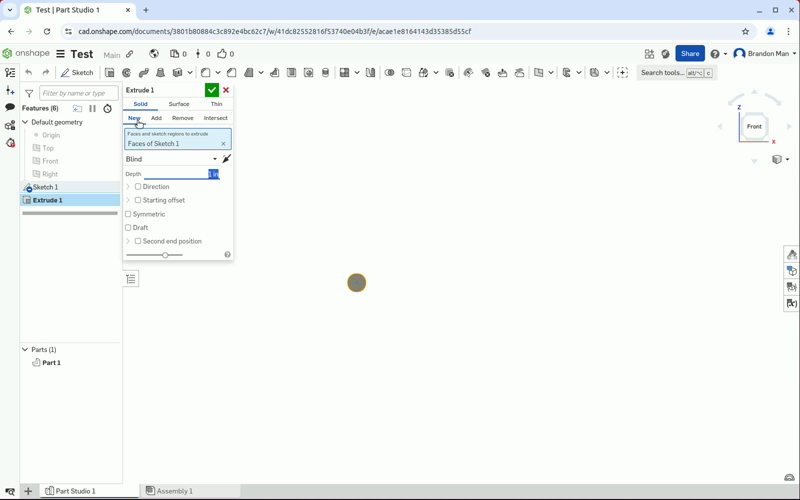
text(-11.073)
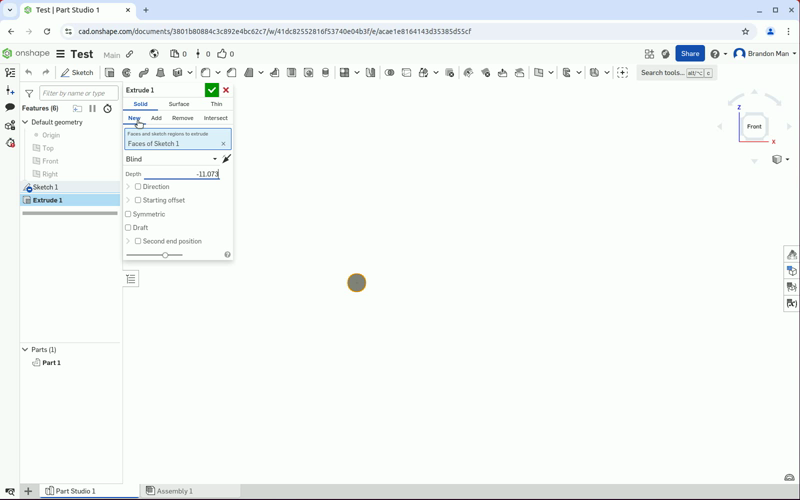
key(enter)
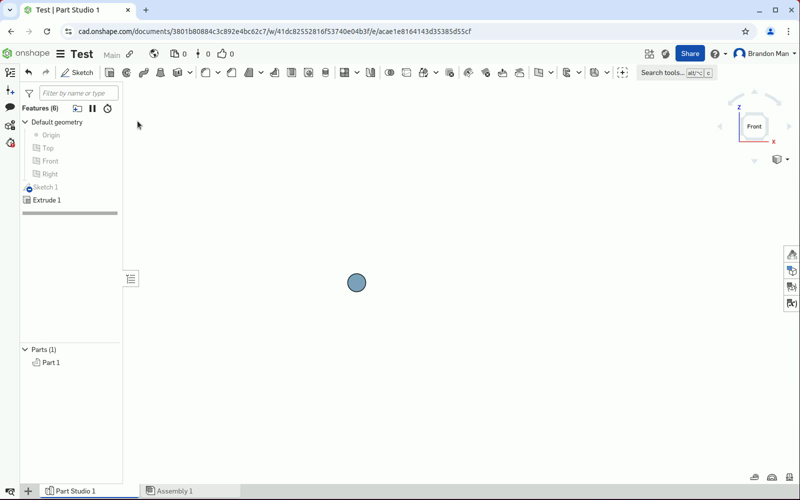
key(shift+h)
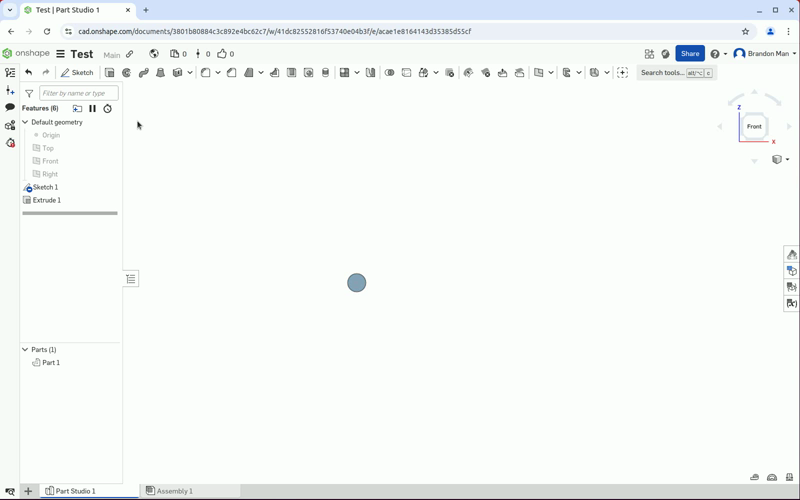
key(shift+h)
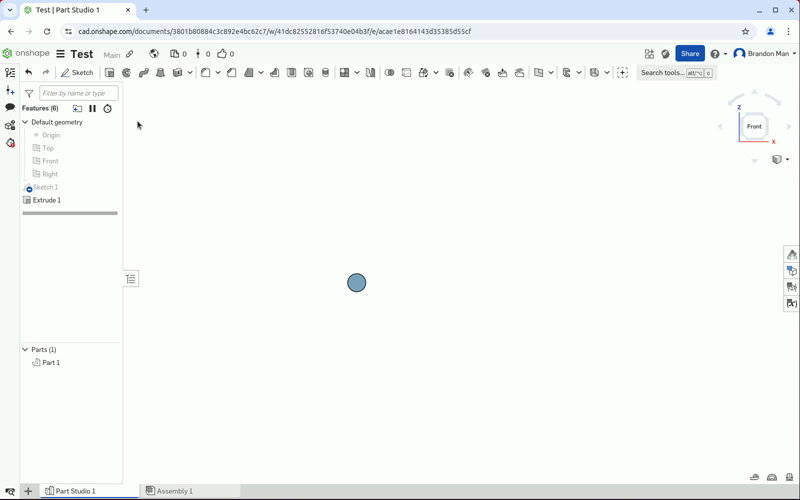
mouse_move(73, 189)
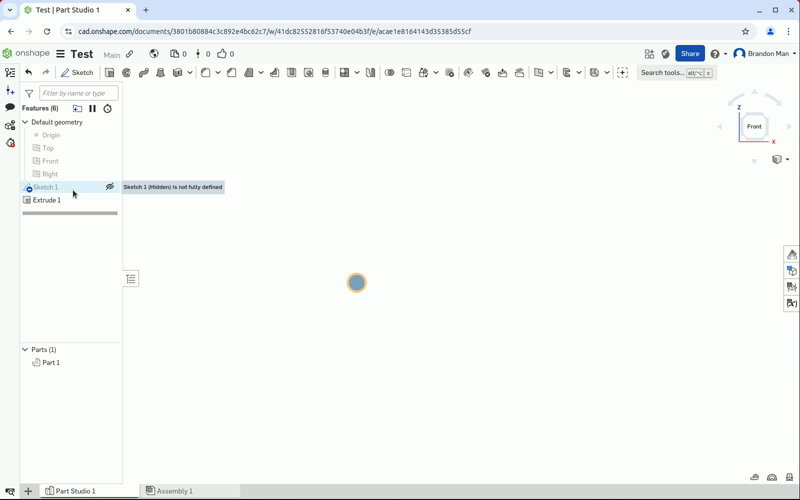
click(73, 189)
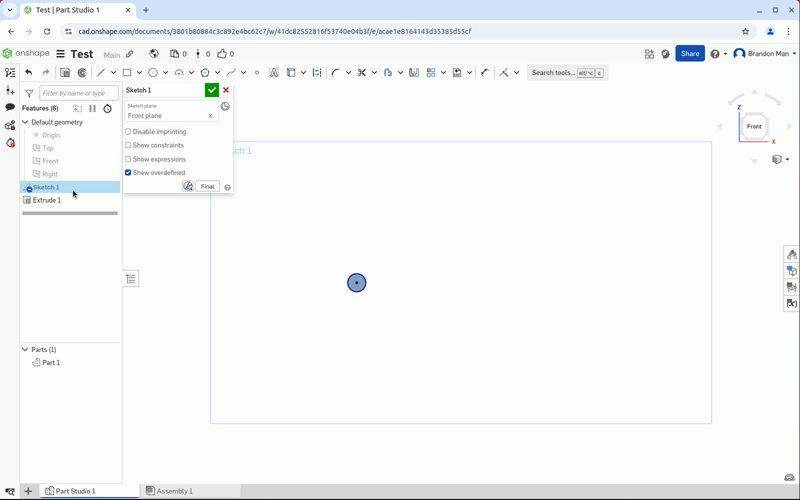
mouse_move(229, 92)
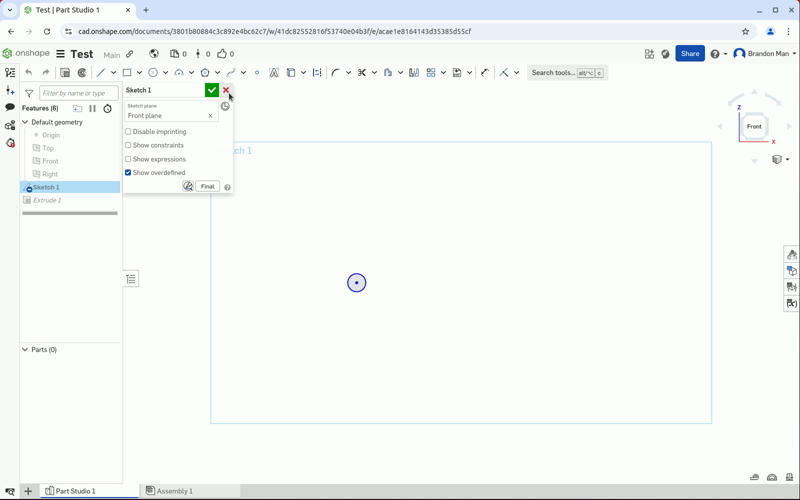
click(229, 92)
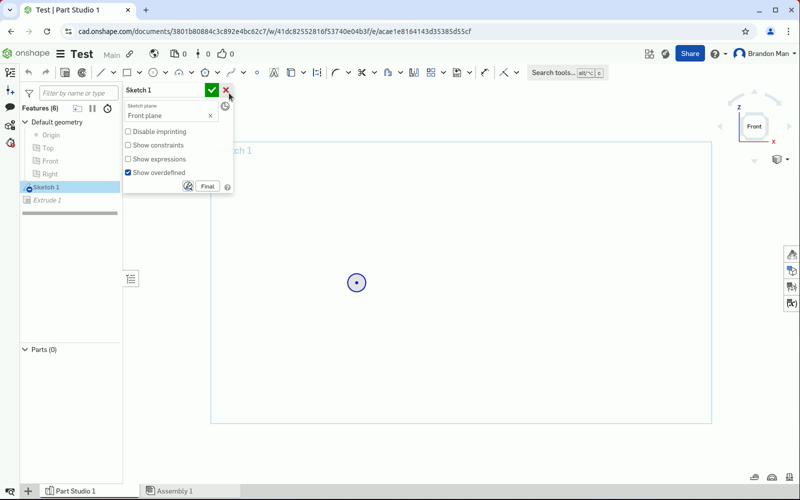
key(shift+s)
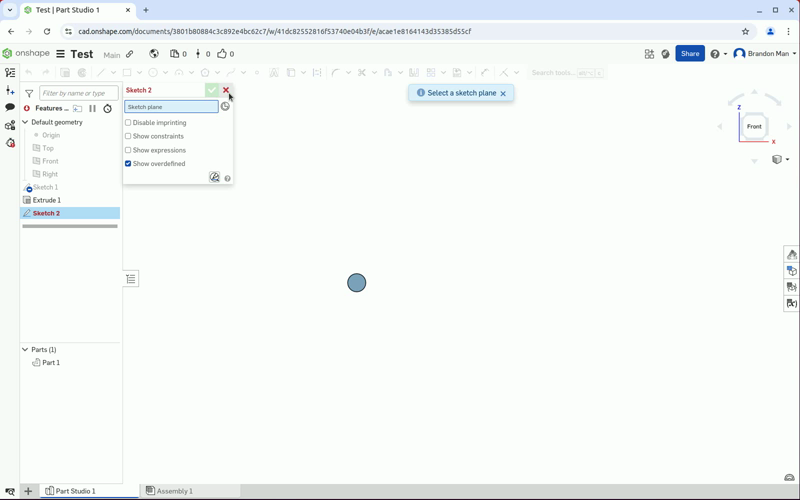
mouse_move(73, 163)
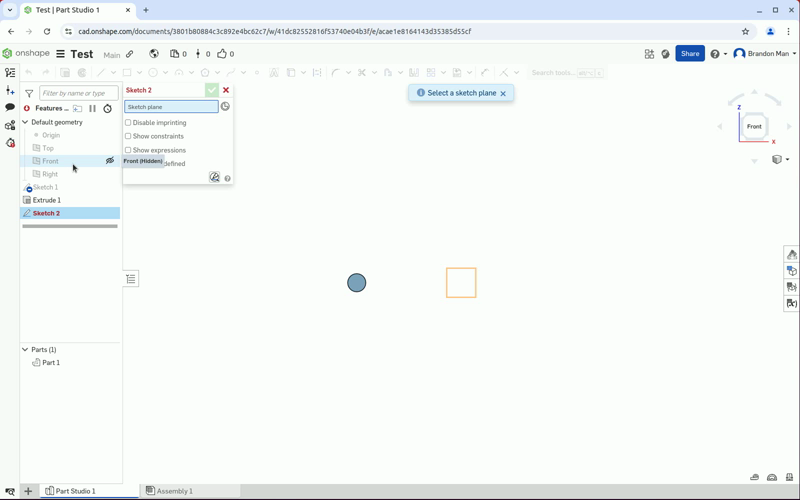
click(73, 163)
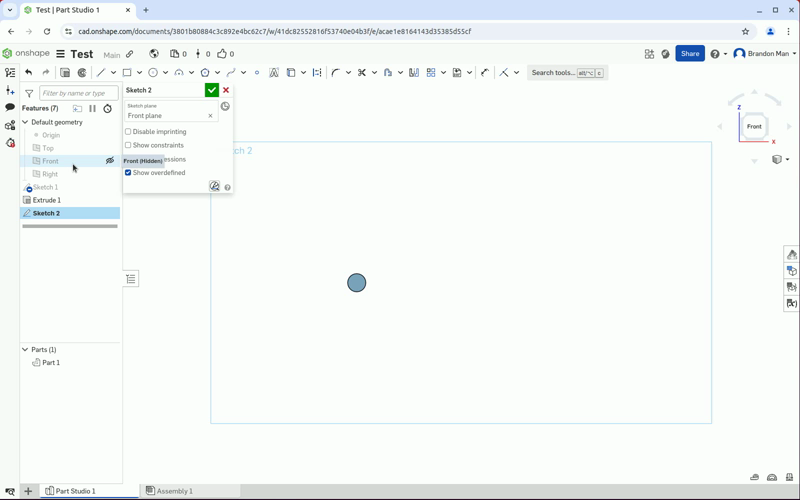
mouse_move(73, 352)
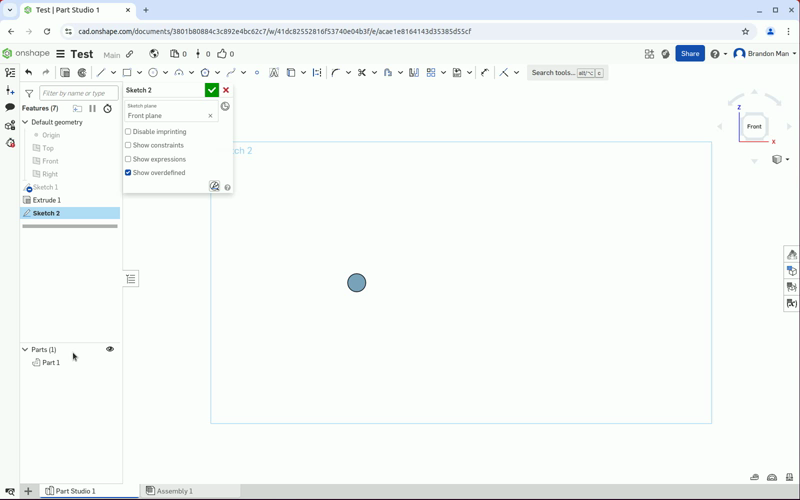
key(y)
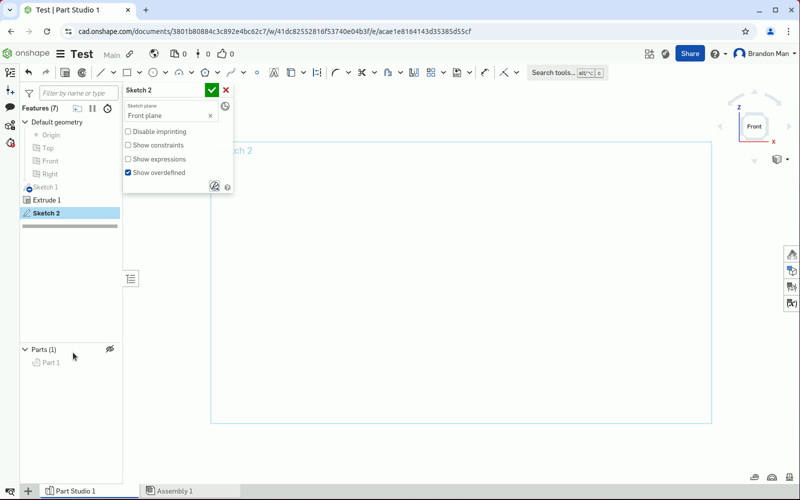
key(c)
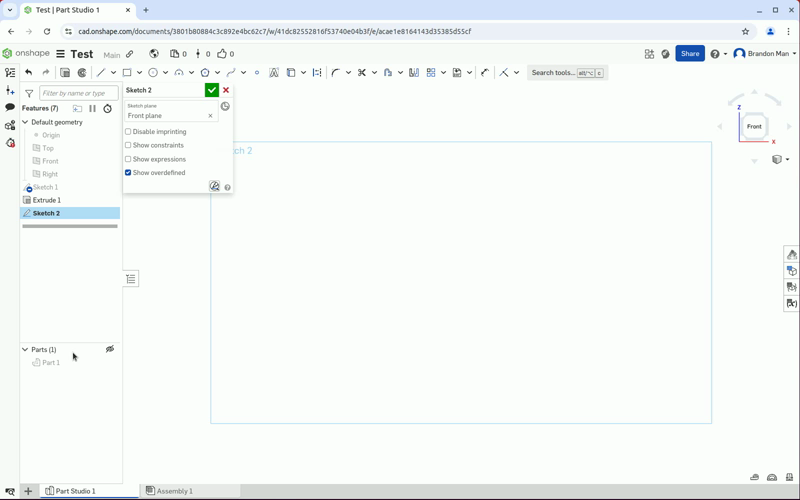
key_down(shift)
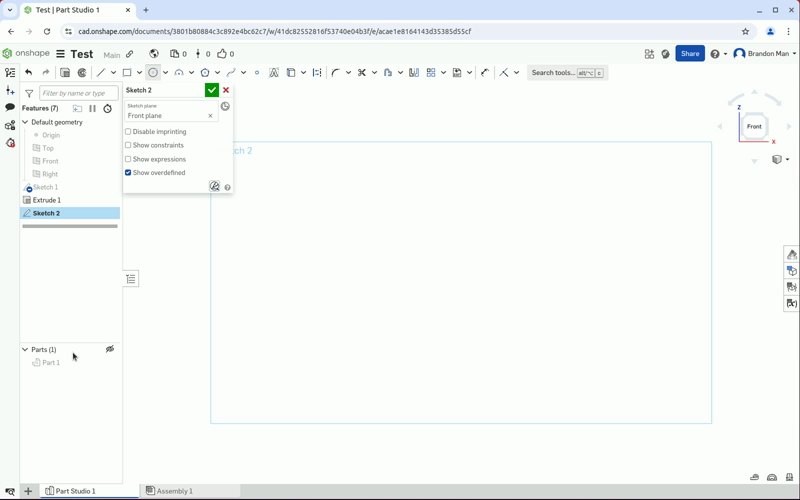
mouse_move(376, 282)
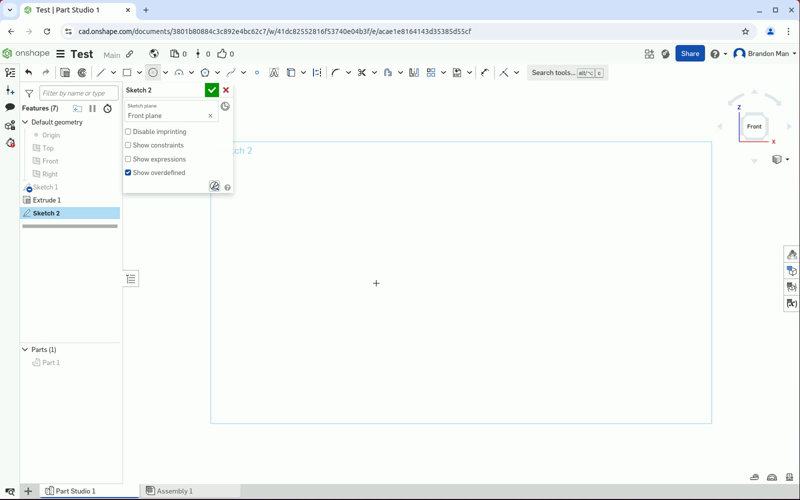
click(376, 282)
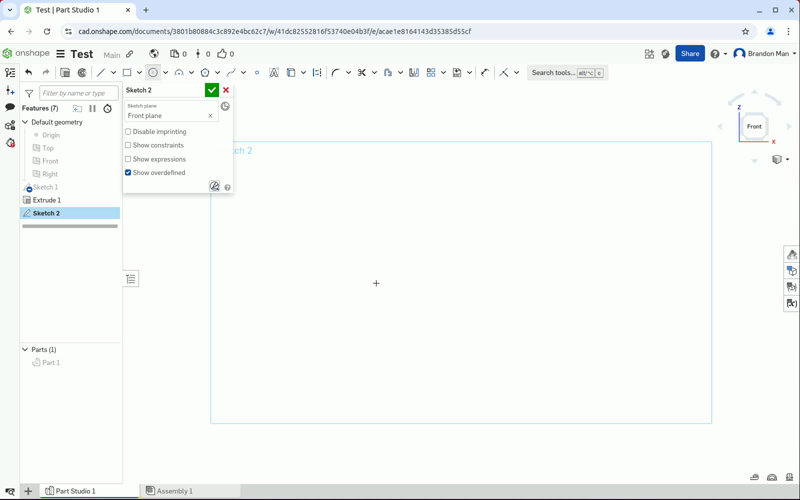
key_up(shift)
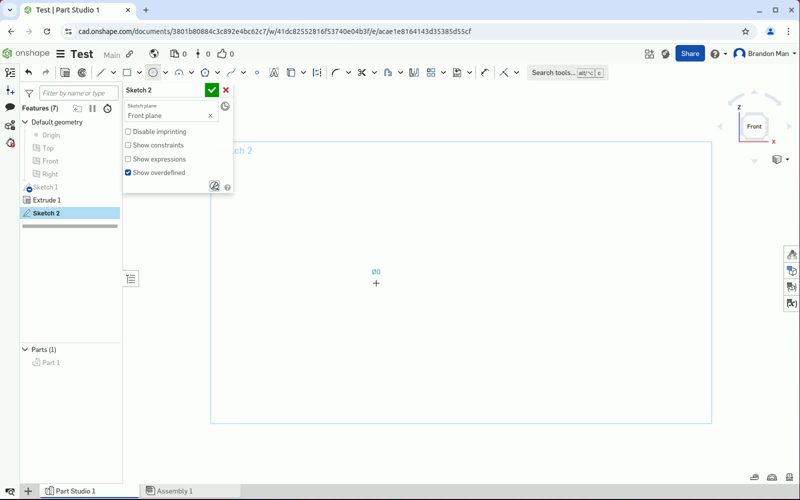
mouse_move(382, 282)
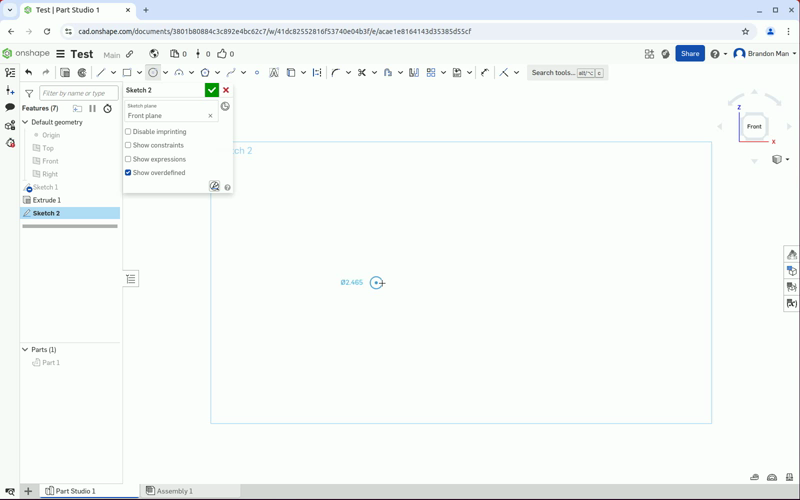
click(382, 282)
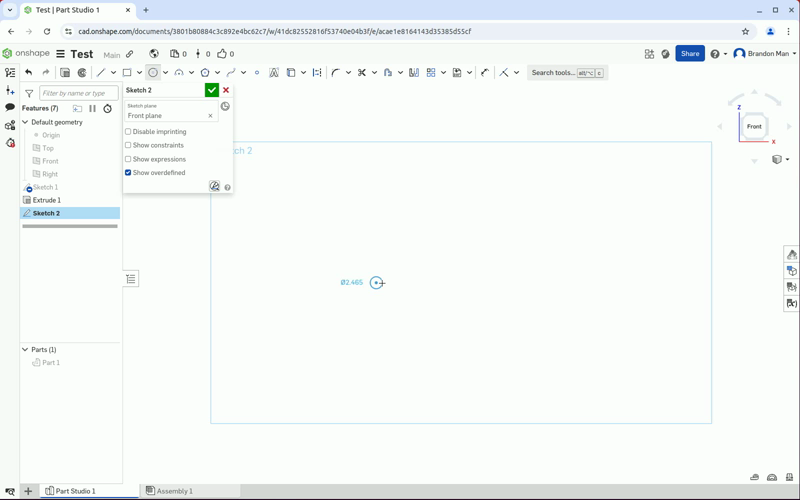
key(esc)
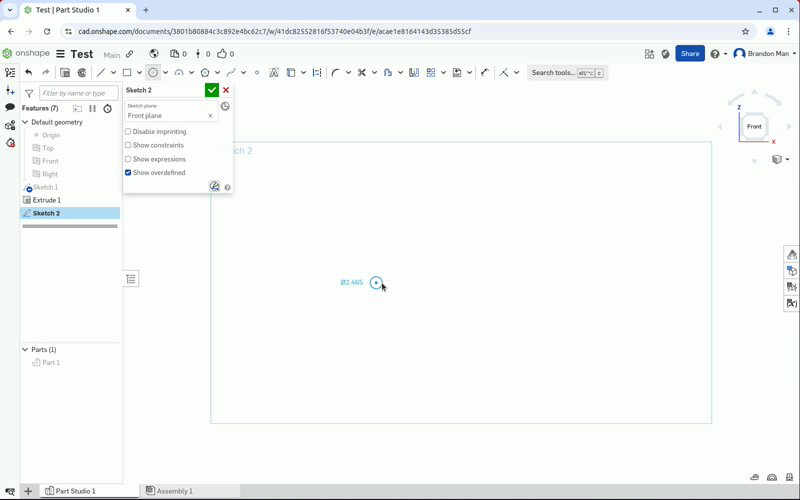
mouse_move(376, 283)
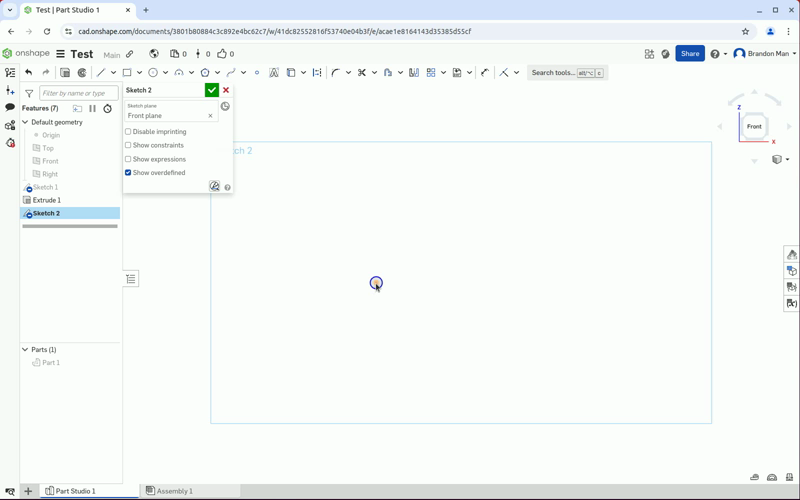
scroll(6)
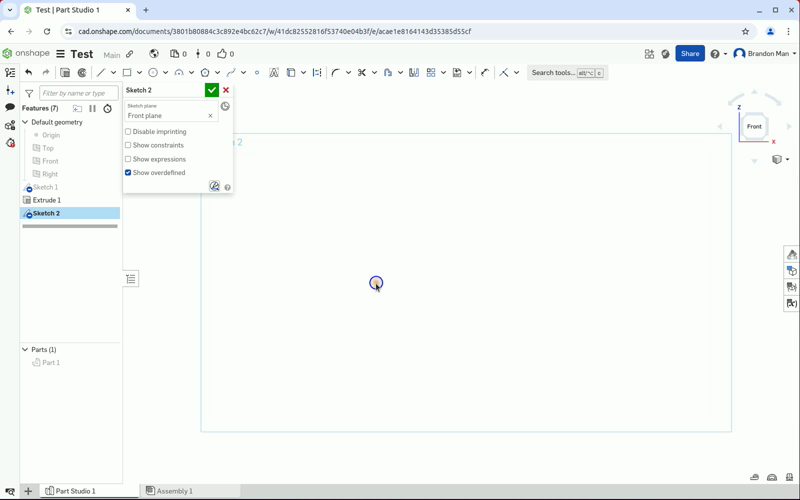
scroll(6)
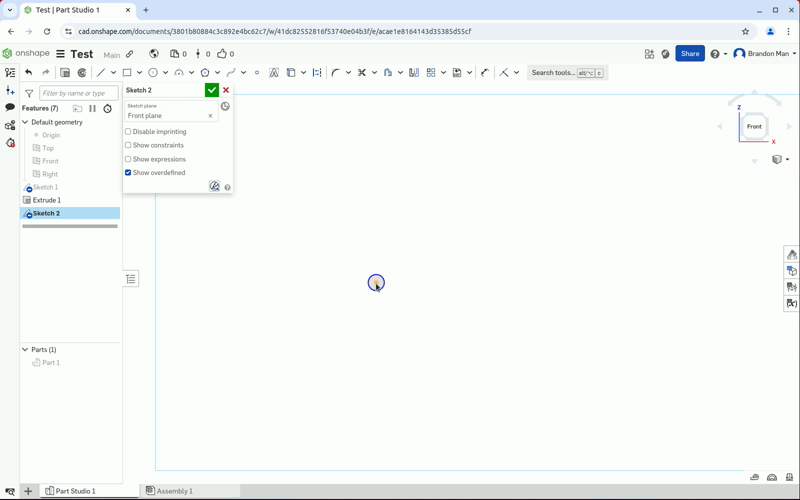
scroll(6)
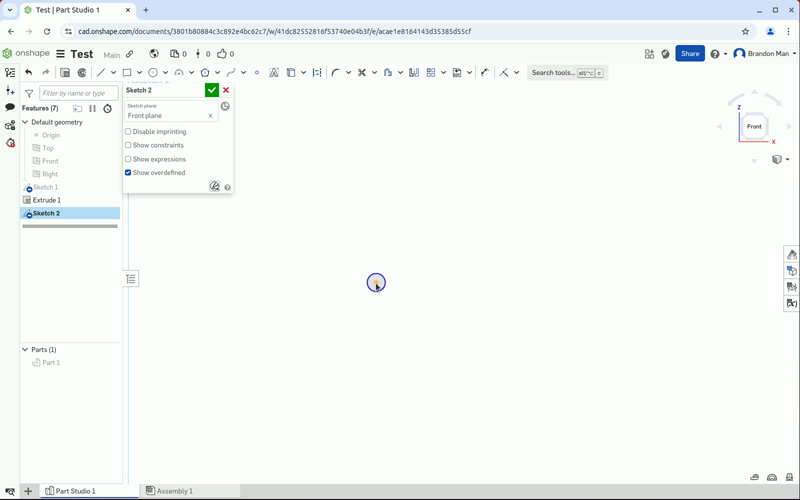
scroll(6)
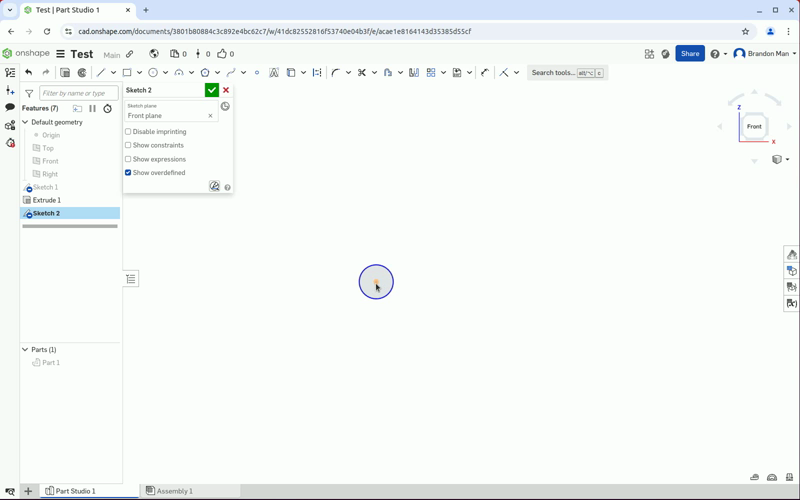
scroll(6)
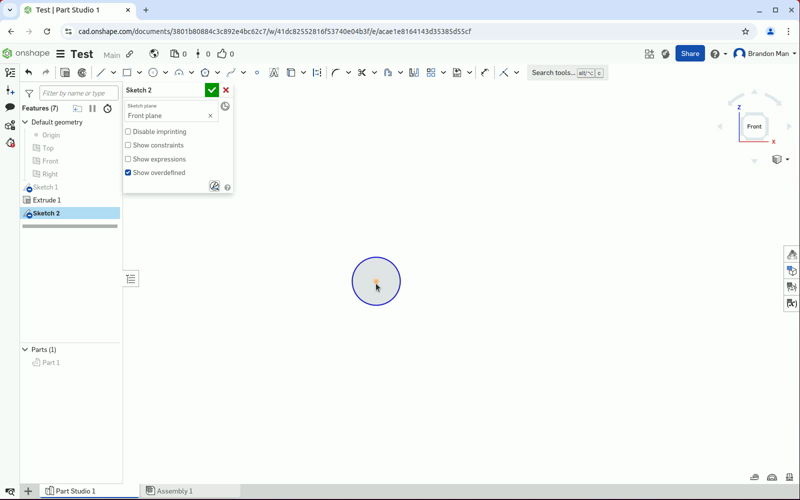
scroll(6)
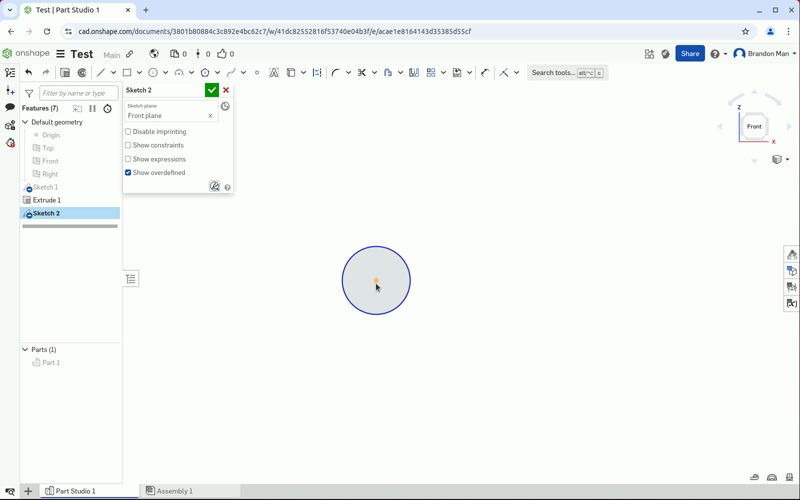
scroll(6)
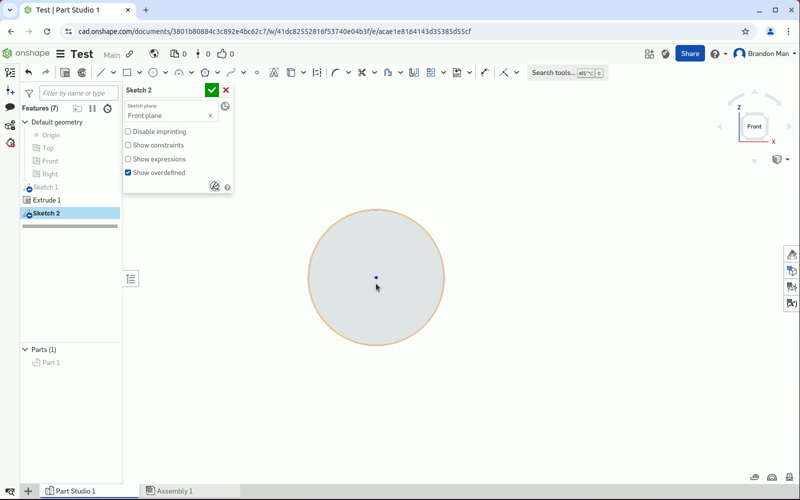
click(376, 283)
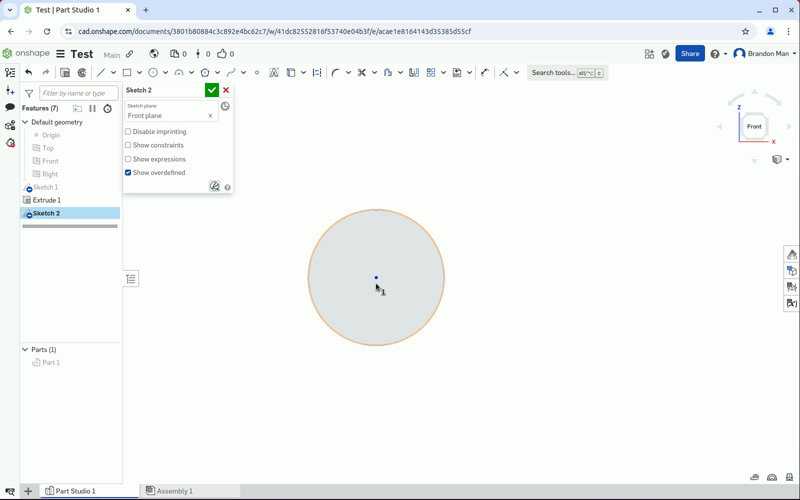
scroll(-6)
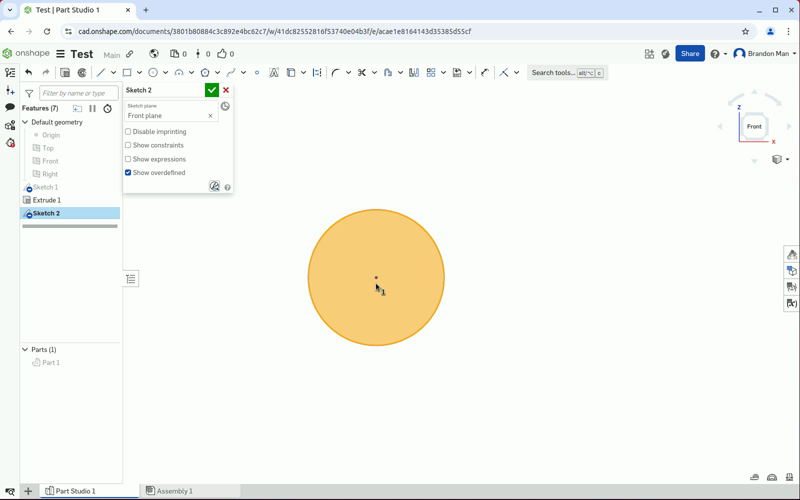
scroll(-6)
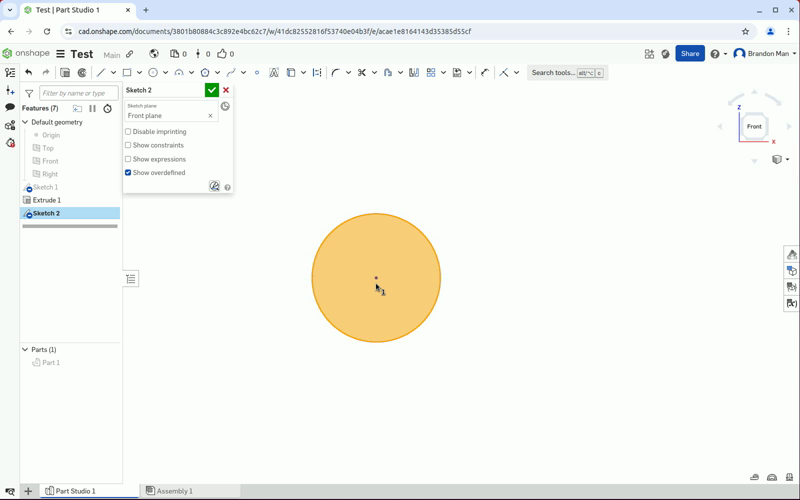
scroll(-6)
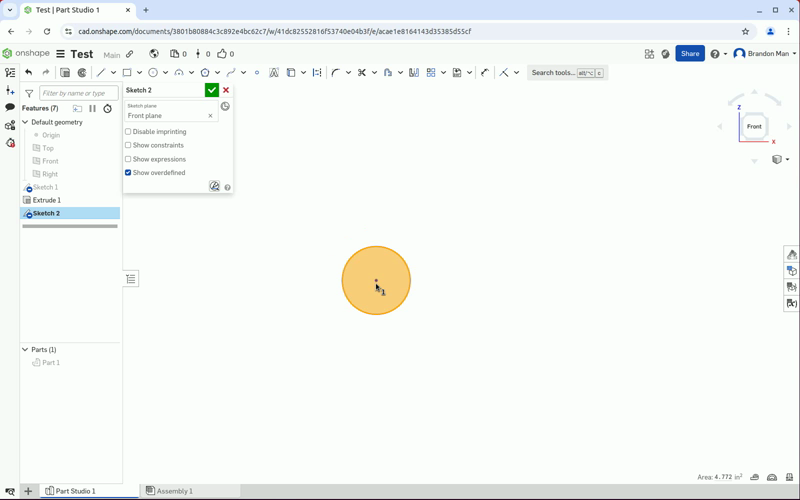
scroll(-6)
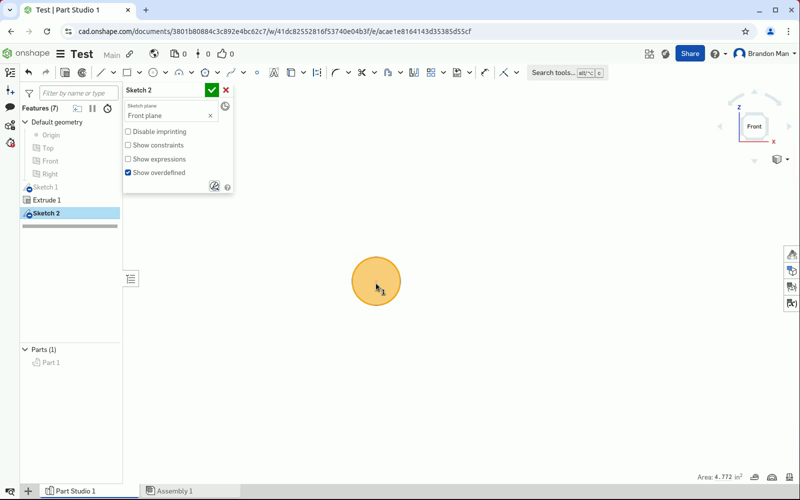
scroll(-6)
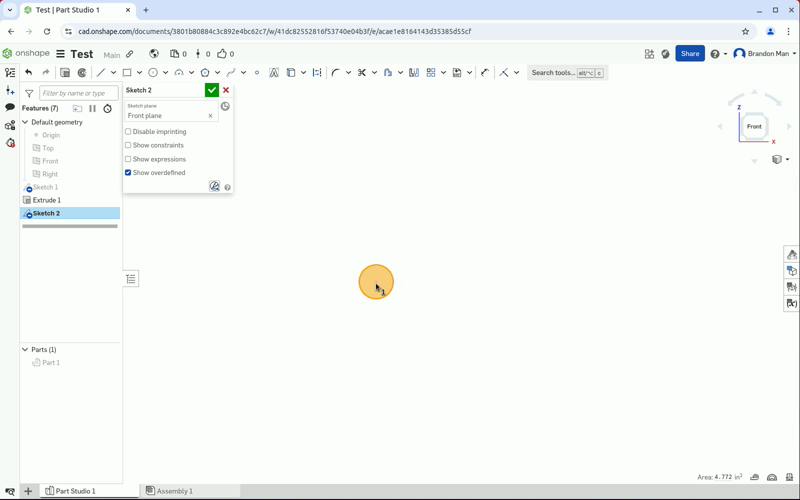
scroll(-6)
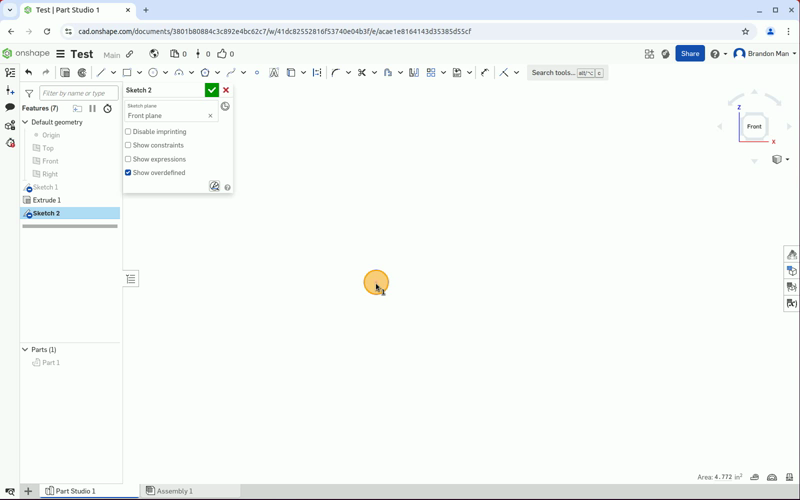
scroll(-6)
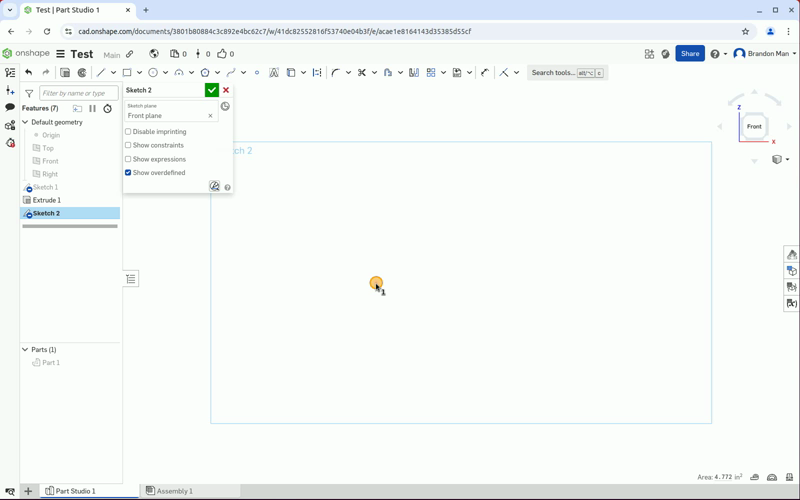
mouse_move(73, 352)
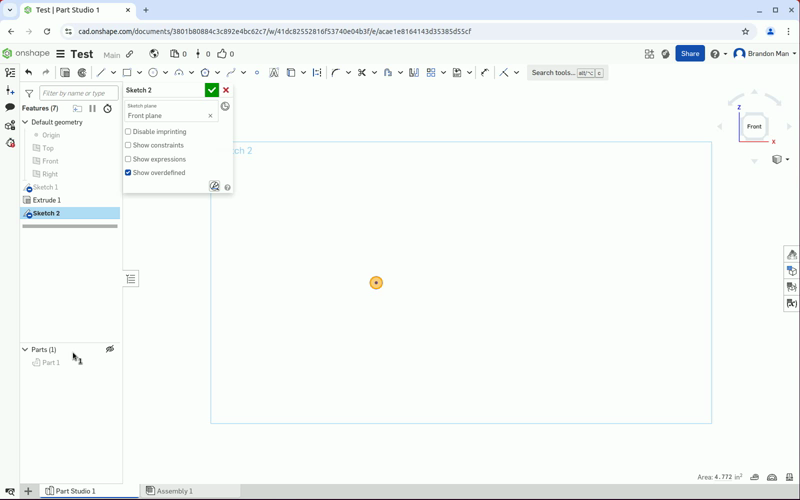
key(shift+y)
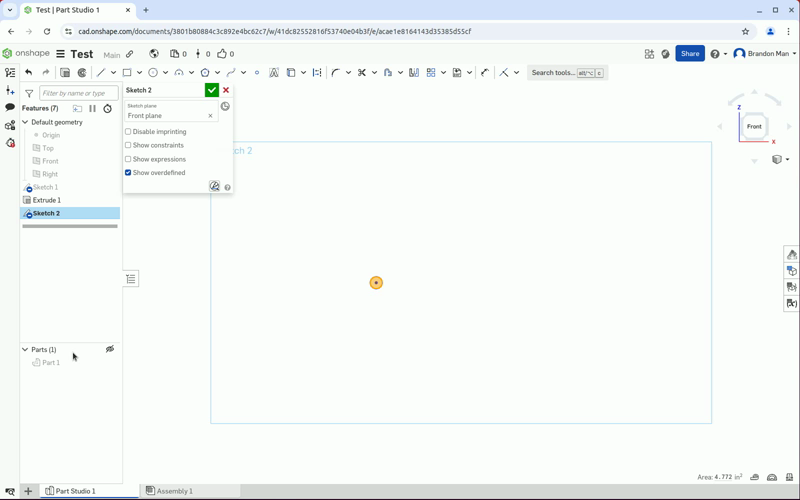
key(shift+e)
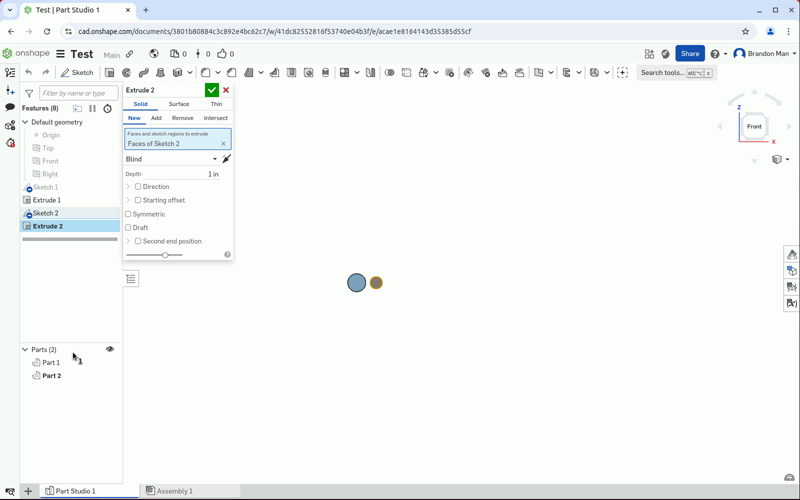
mouse_move(143, 106)
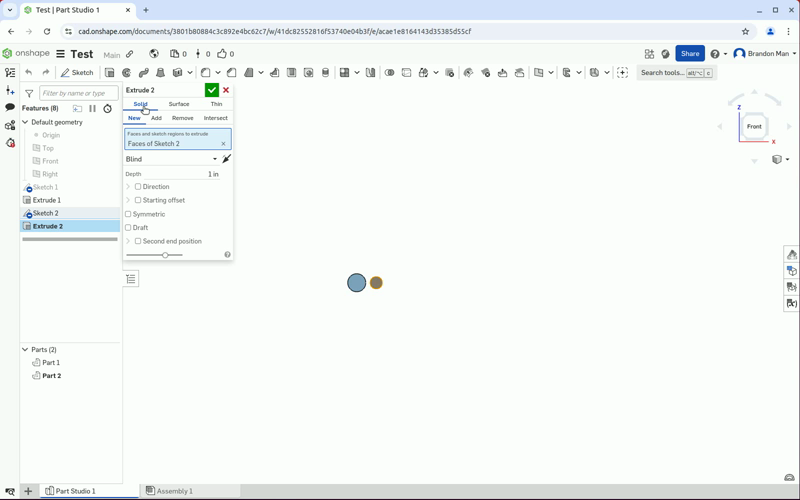
click(143, 106)
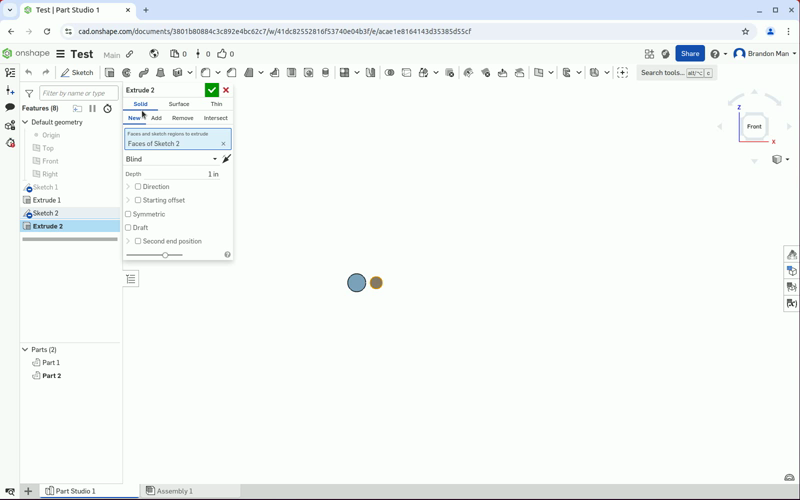
mouse_move(137, 120)
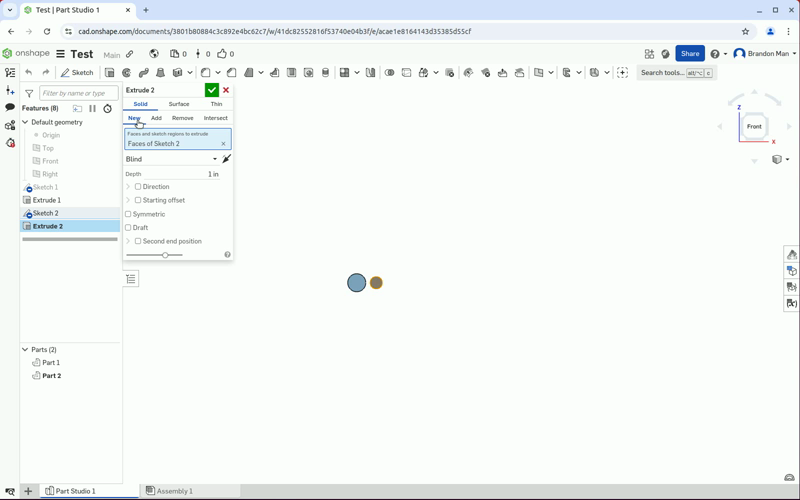
click(137, 120)
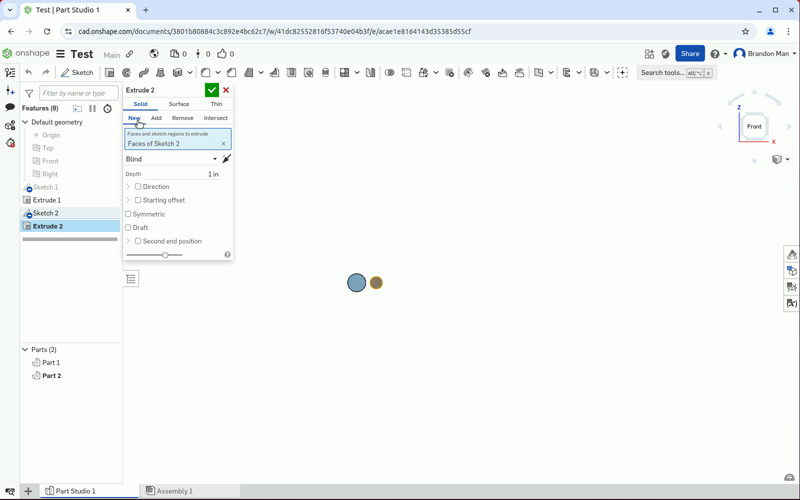
key(tab, 4)
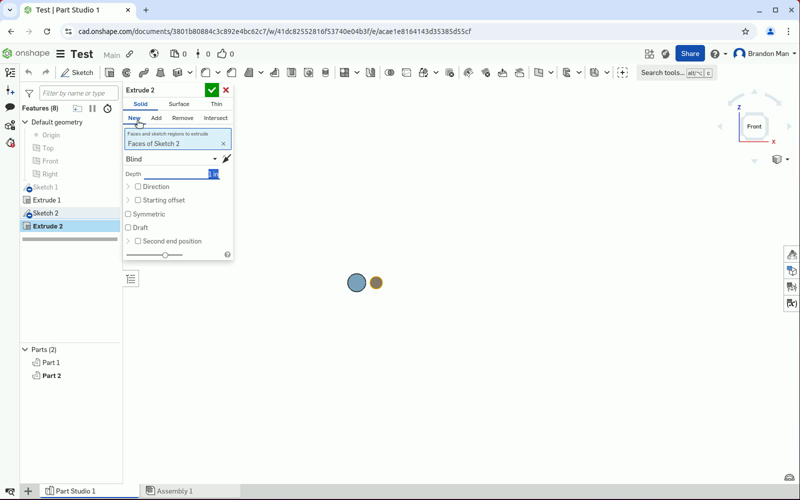
text(-6.981)
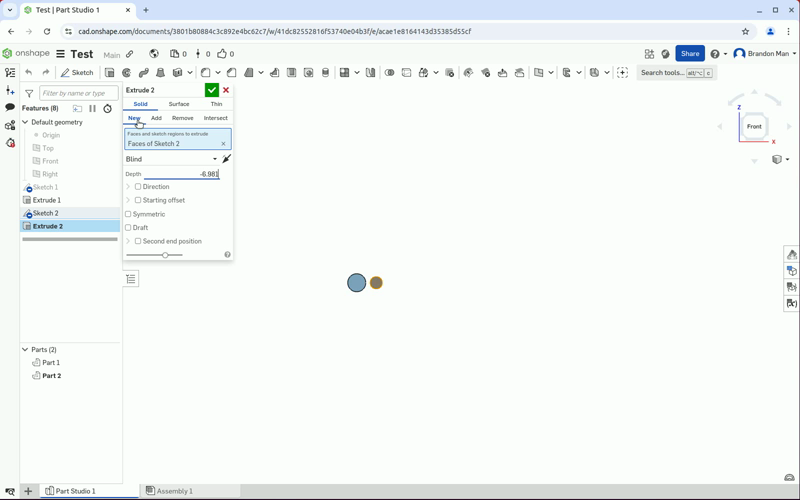
key(enter)
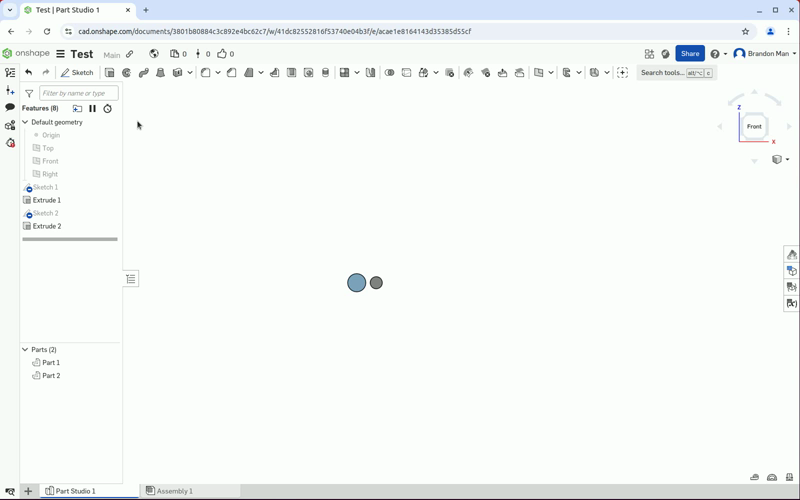
key(shift+h)
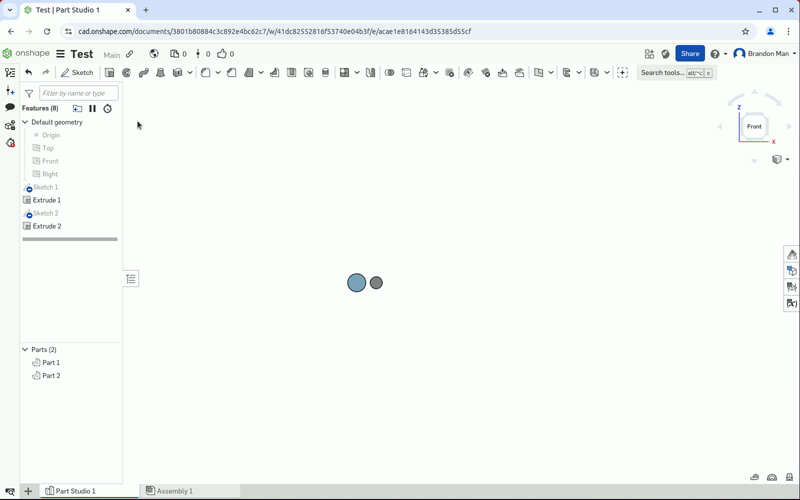
key(shift+h)
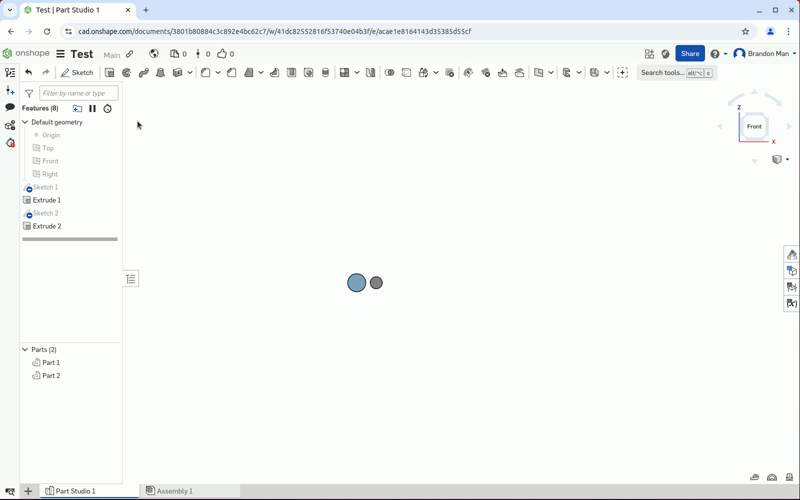
mouse_move(73, 189)
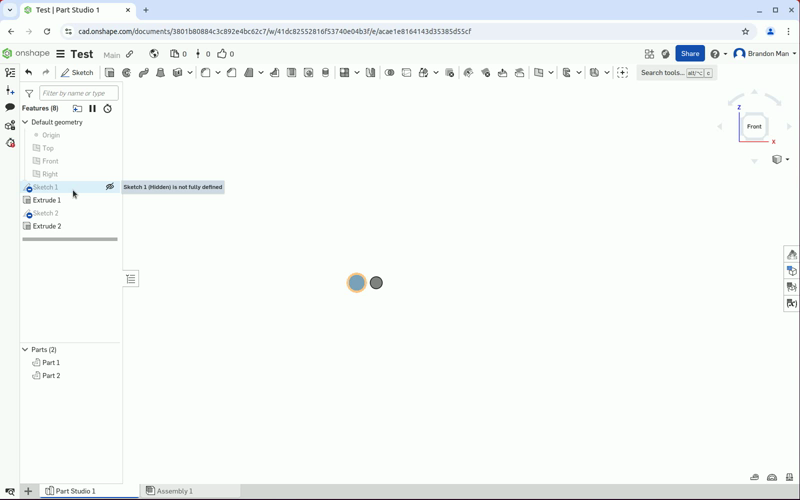
click(73, 189)
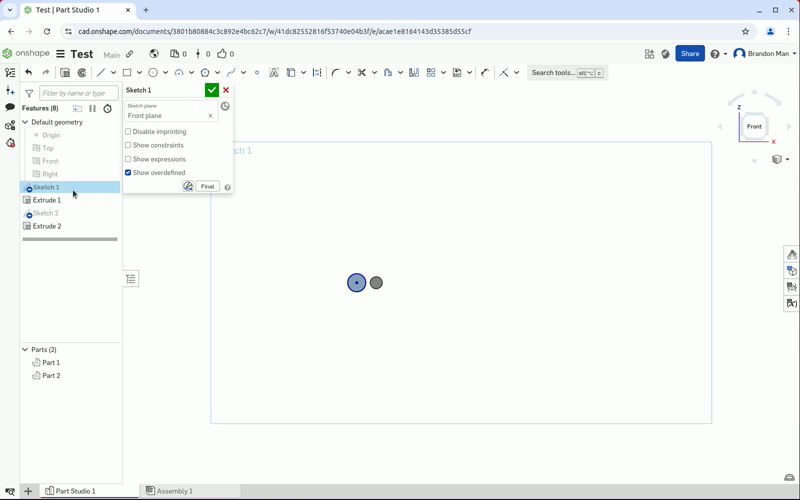
mouse_move(229, 92)
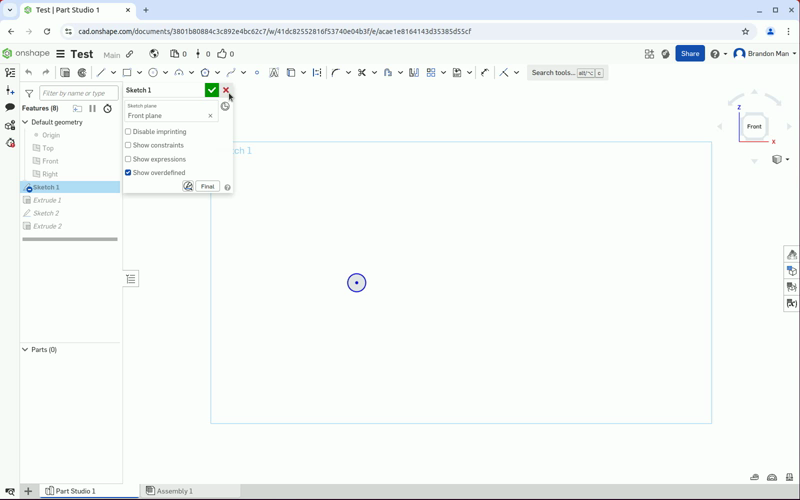
click(229, 92)
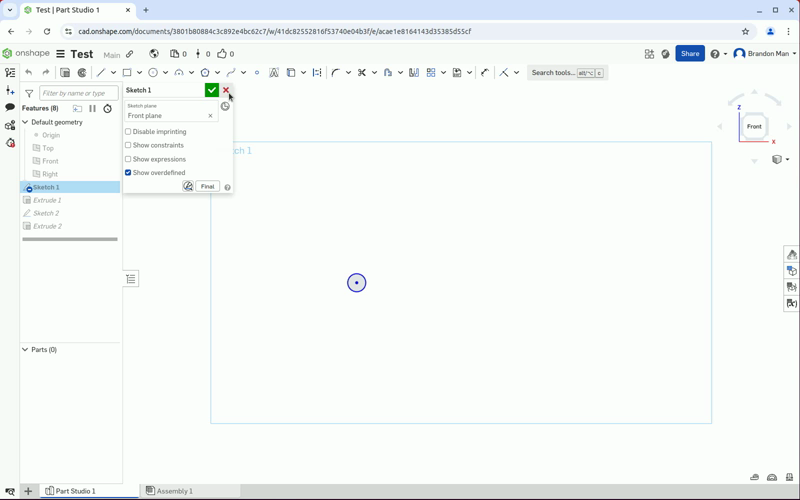
key(shift+s)
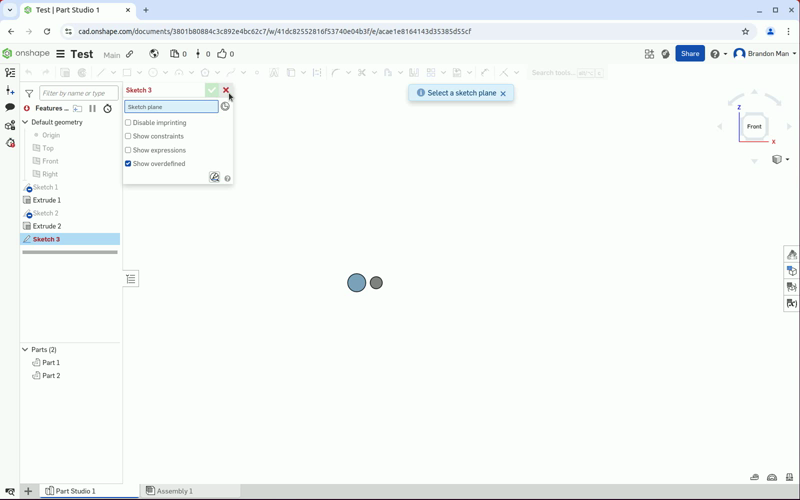
mouse_move(73, 163)
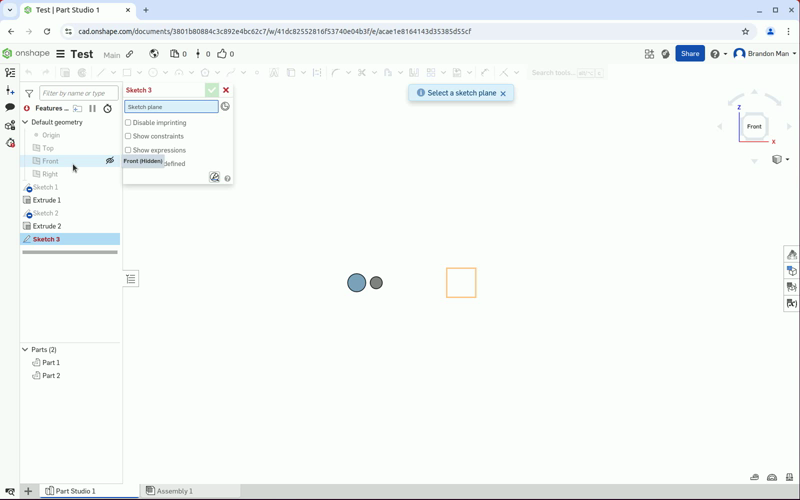
click(73, 163)
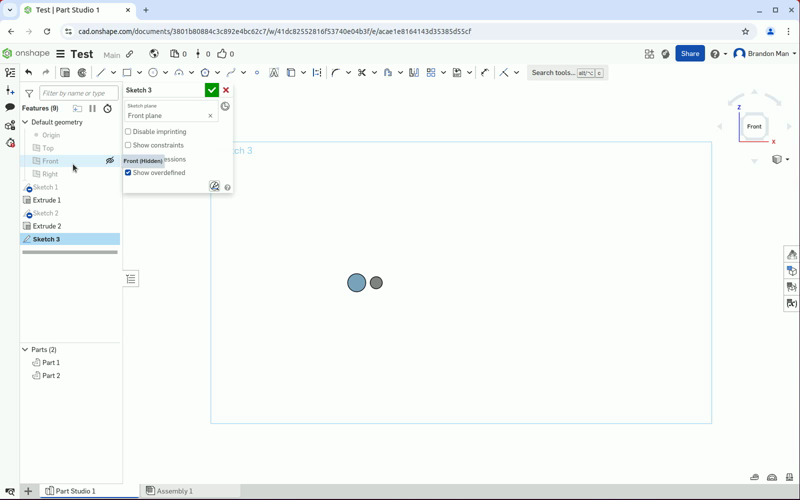
mouse_move(73, 352)
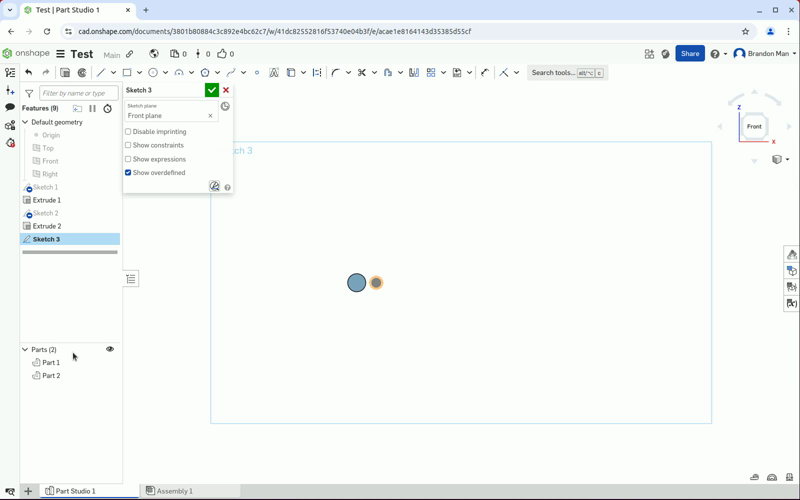
key(y)
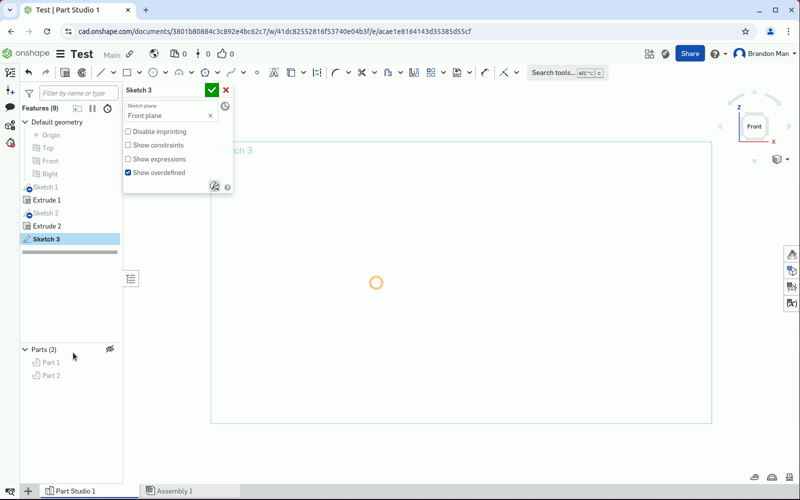
key(c)
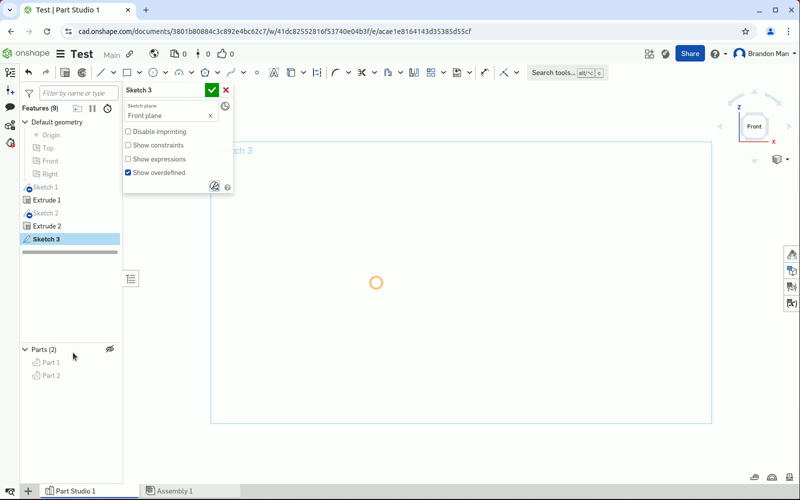
key_down(shift)
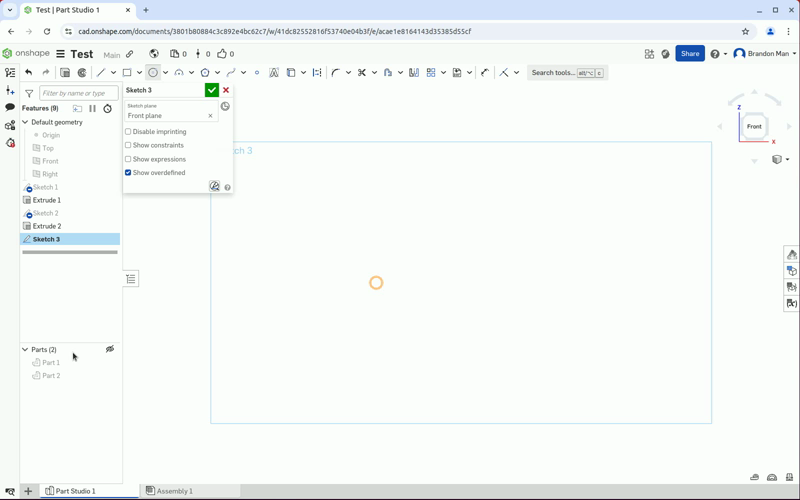
mouse_move(390, 282)
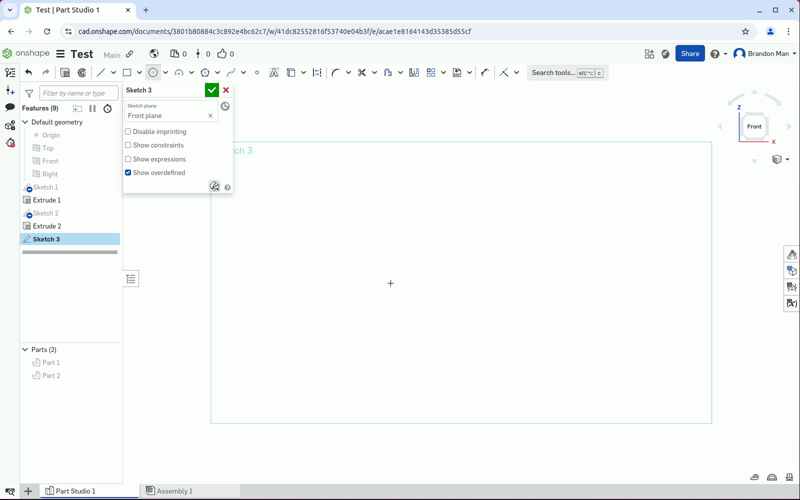
click(390, 282)
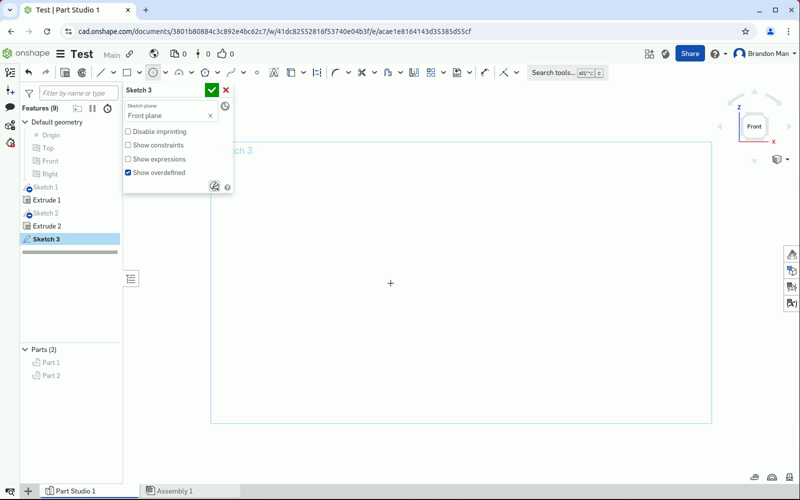
key_up(shift)
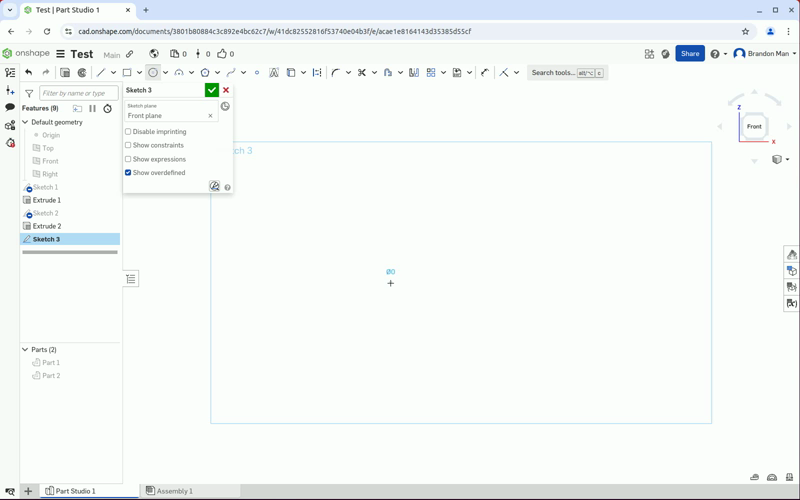
mouse_move(396, 282)
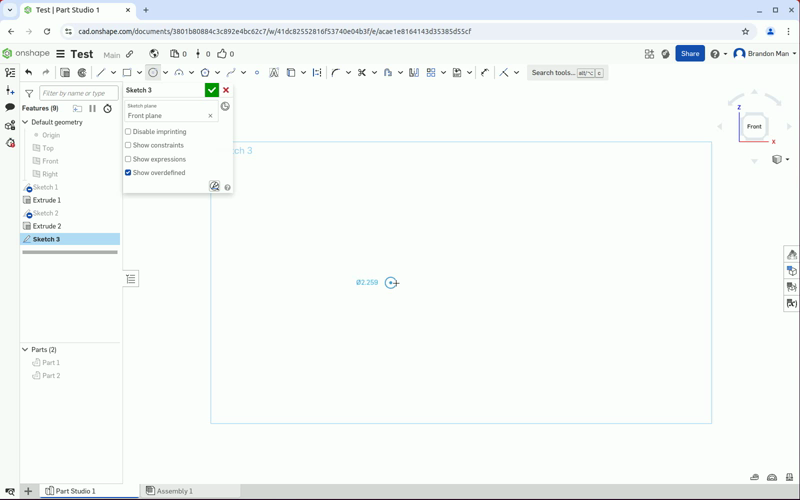
click(396, 282)
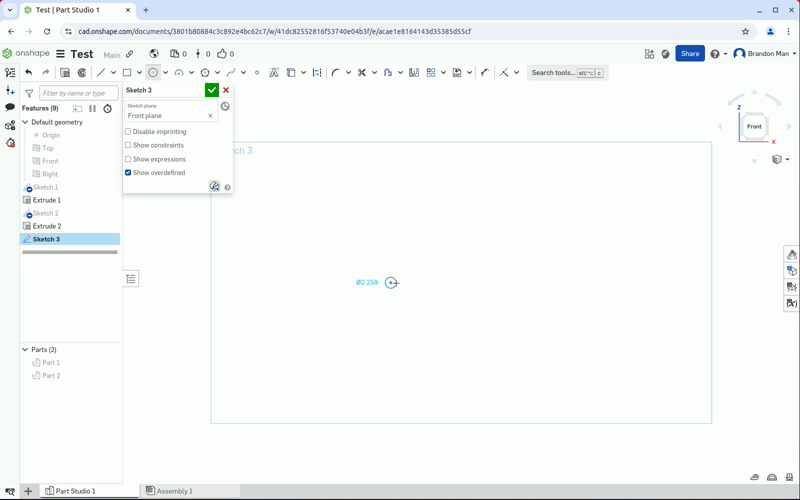
key(esc)
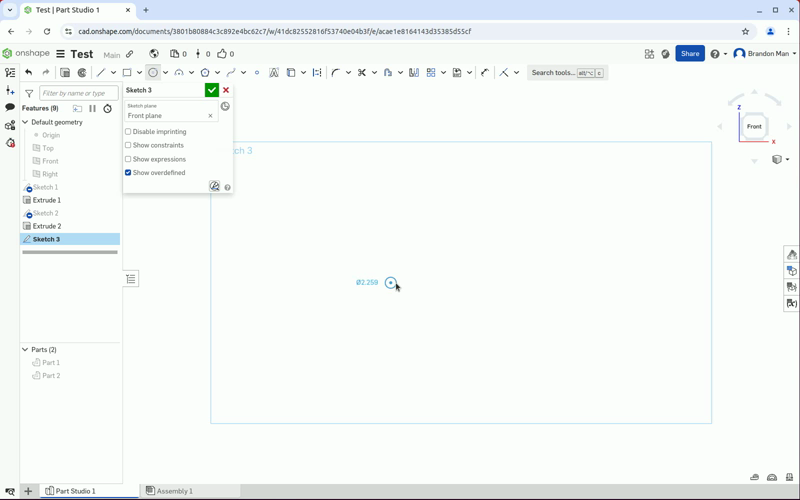
mouse_move(392, 279)
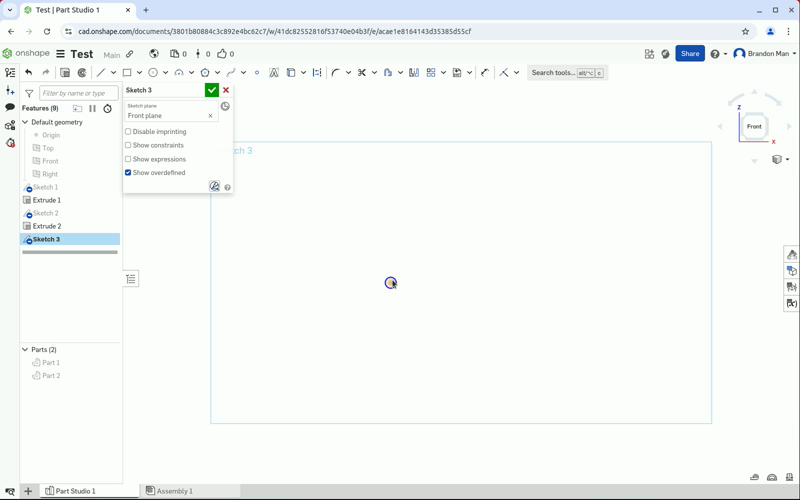
scroll(6)
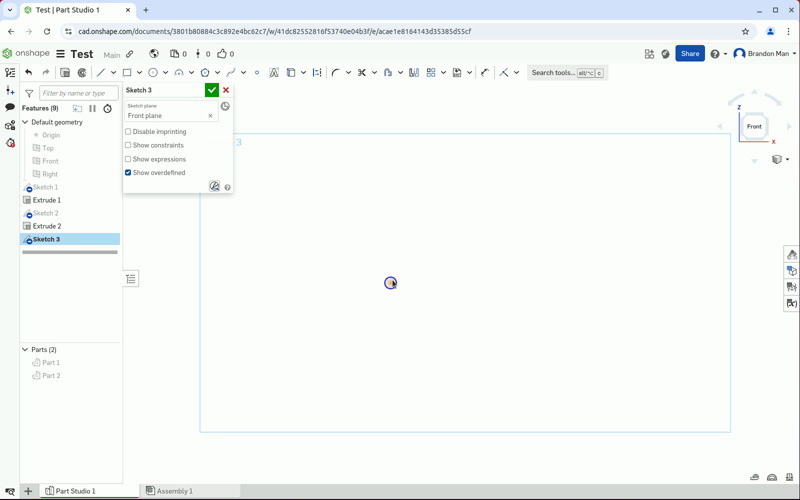
scroll(6)
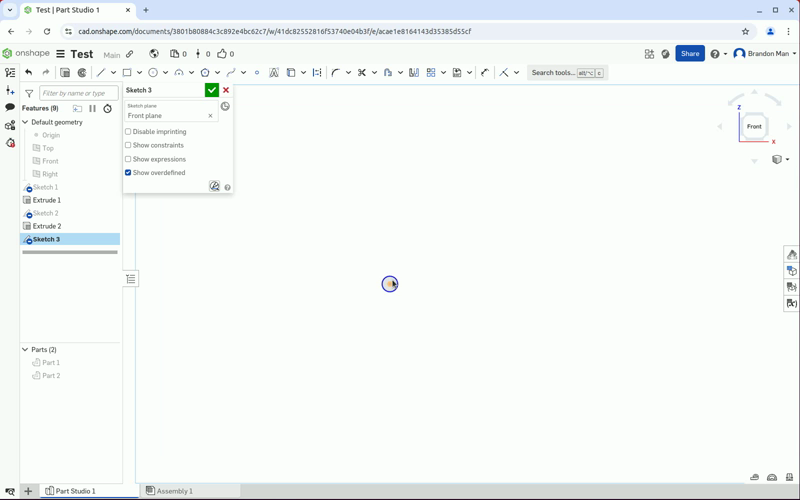
scroll(6)
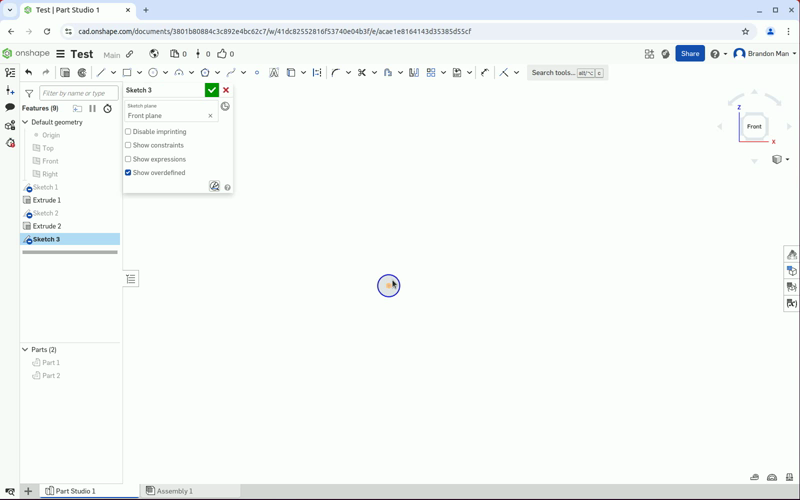
scroll(6)
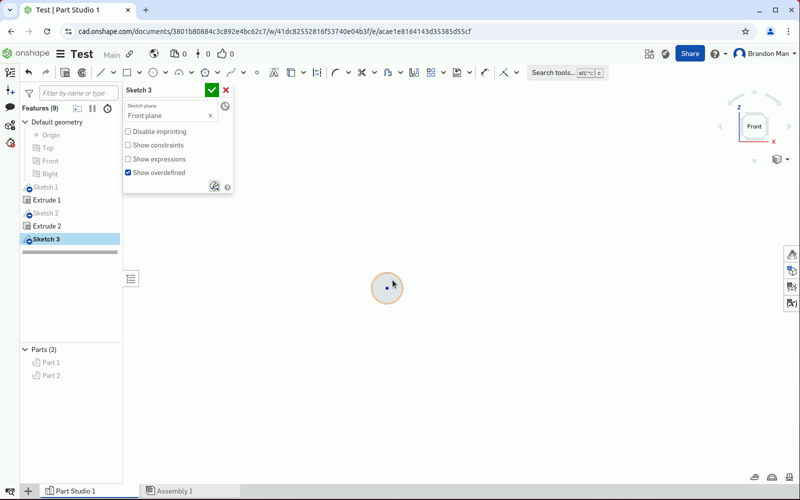
scroll(6)
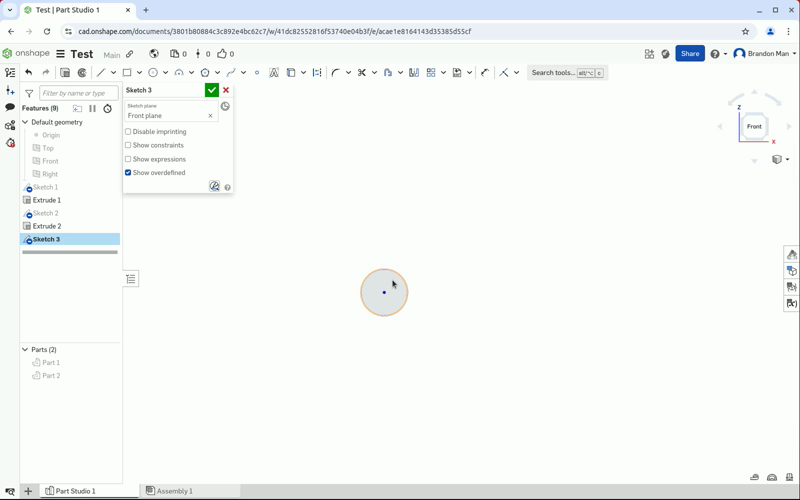
scroll(6)
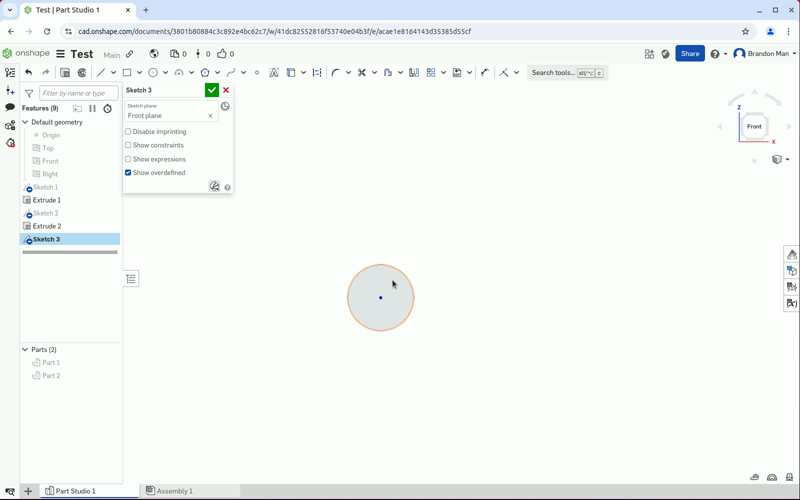
scroll(6)
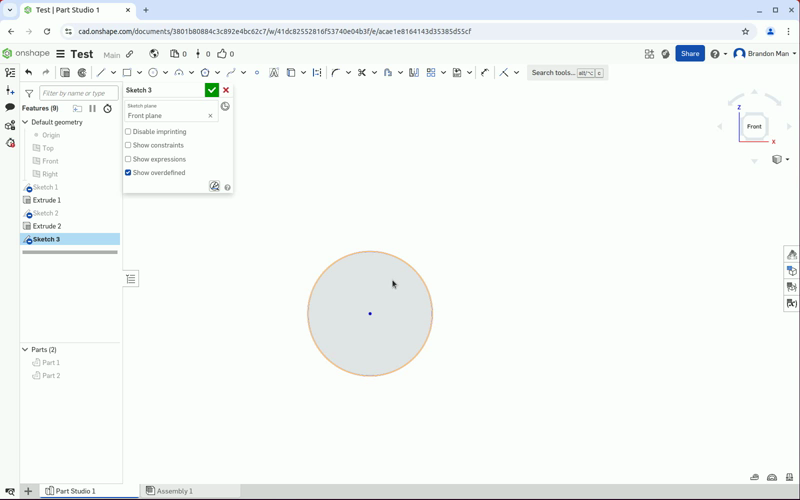
click(392, 279)
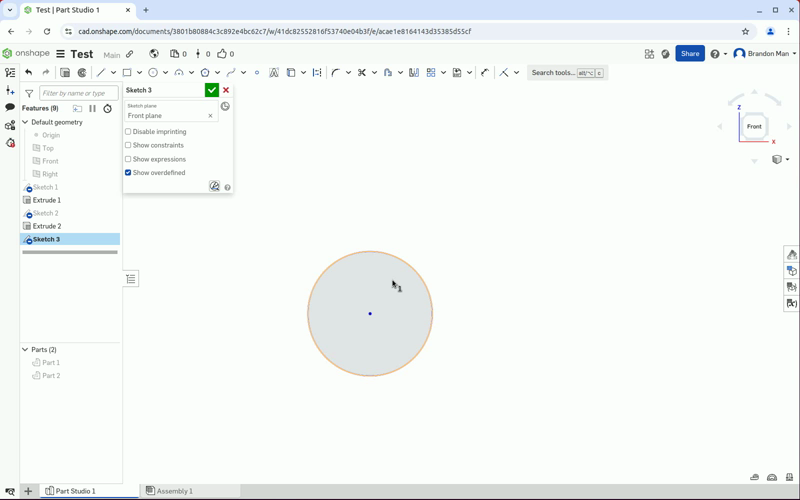
scroll(-6)
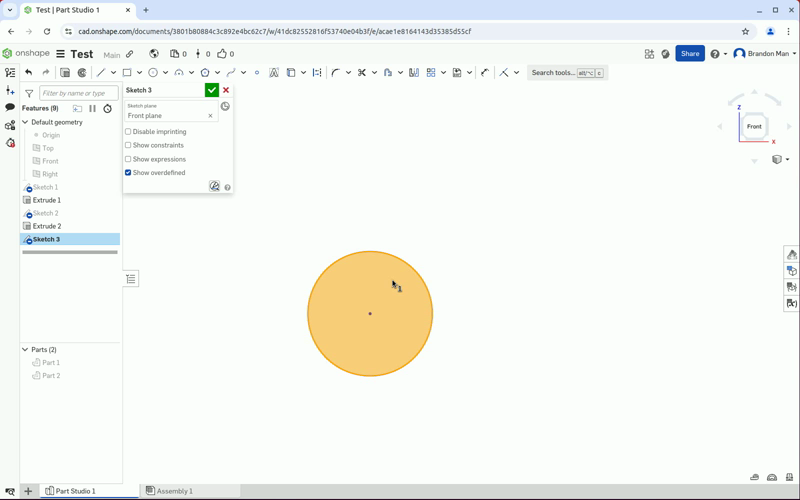
scroll(-6)
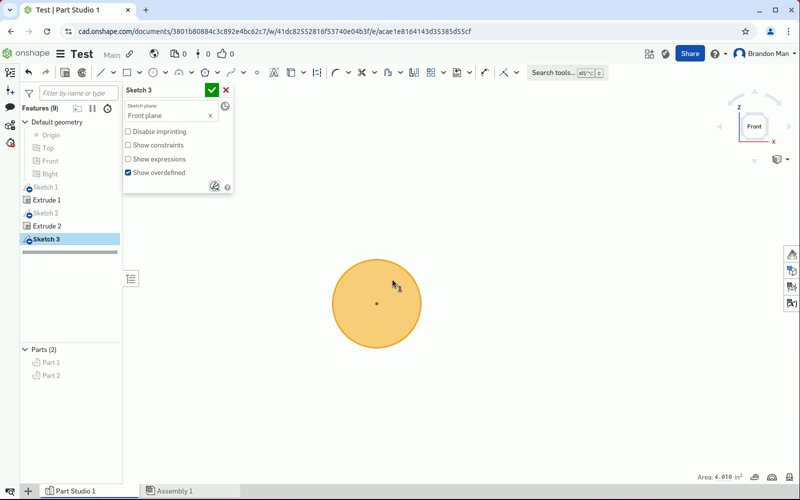
scroll(-6)
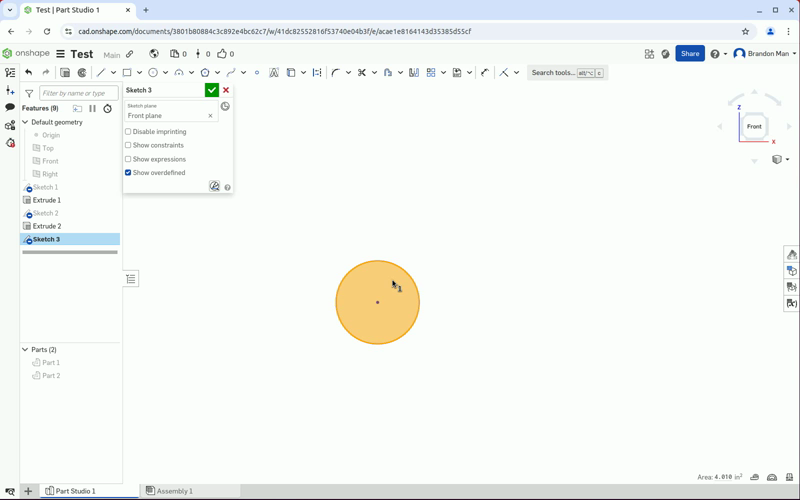
scroll(-6)
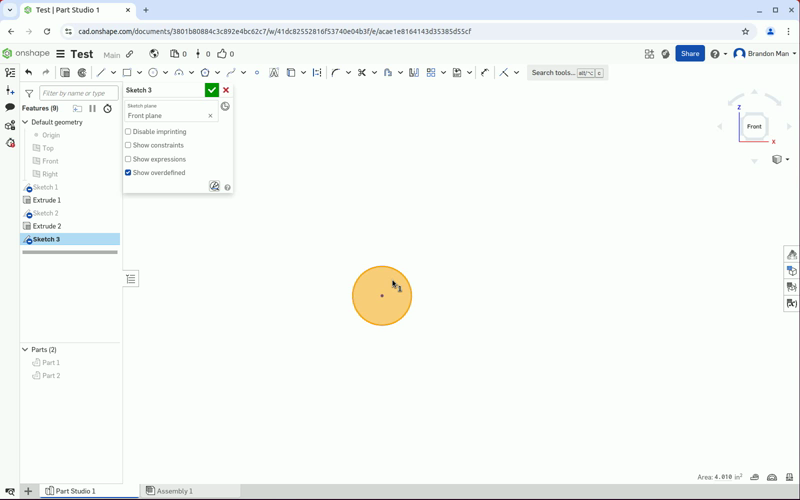
scroll(-6)
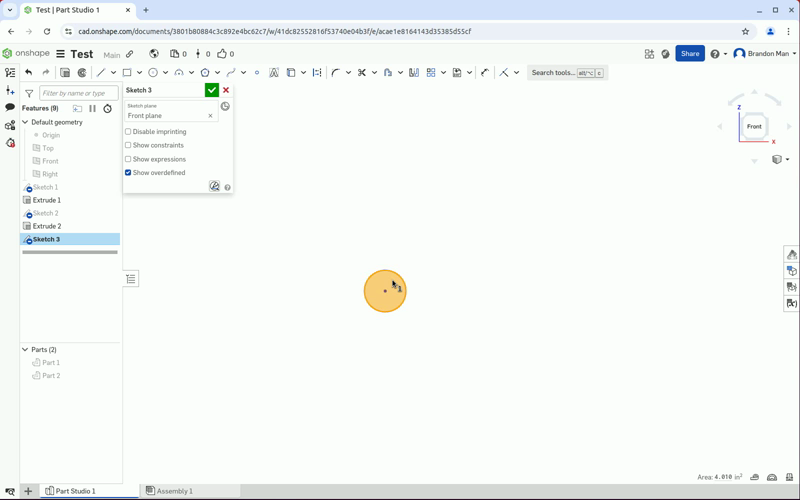
scroll(-6)
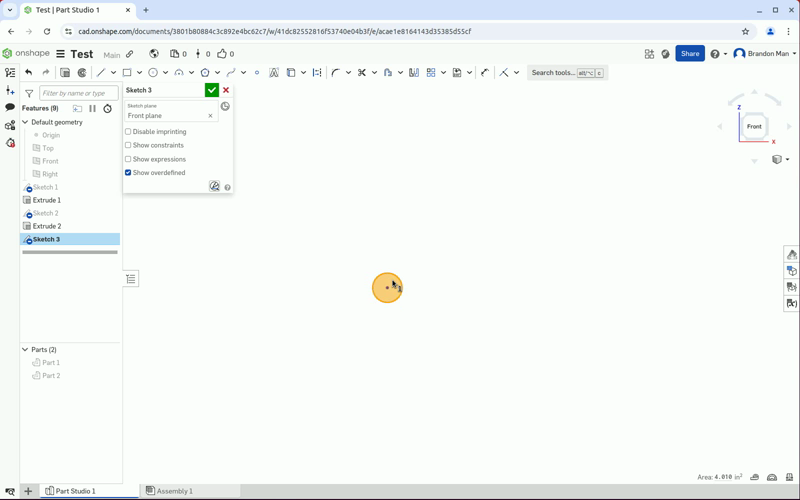
scroll(-6)
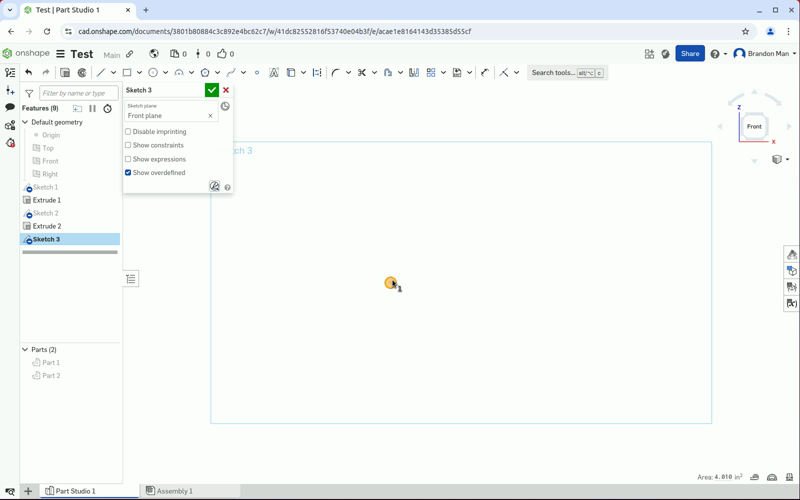
mouse_move(73, 352)
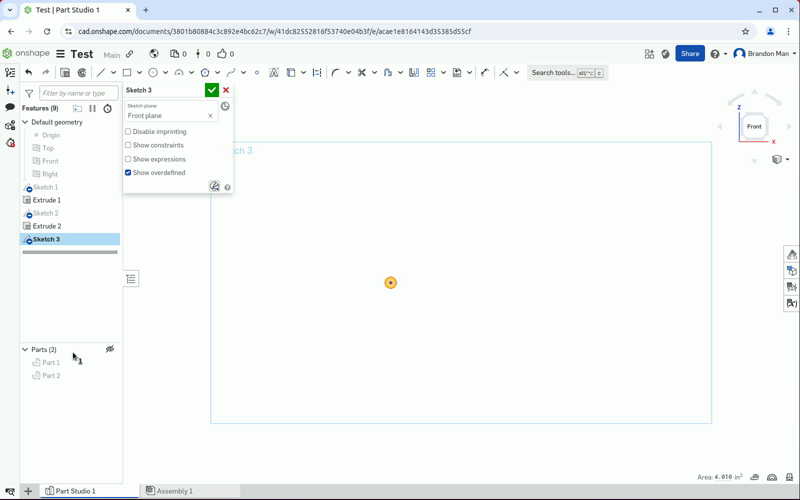
key(shift+y)
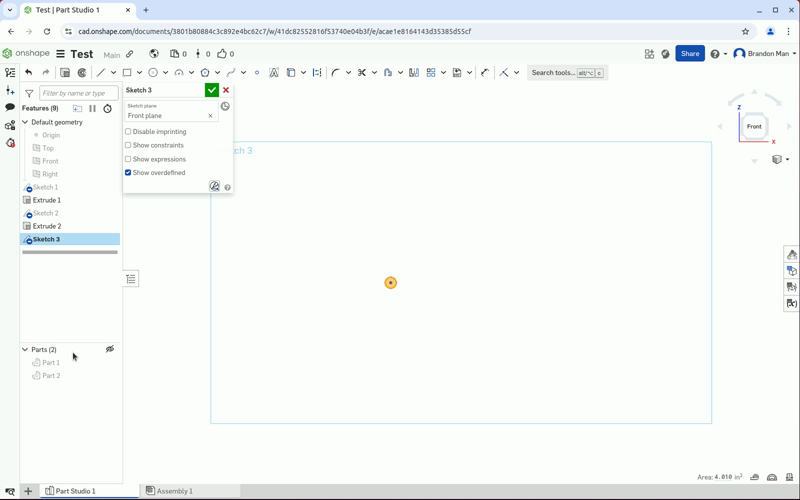
key(shift+e)
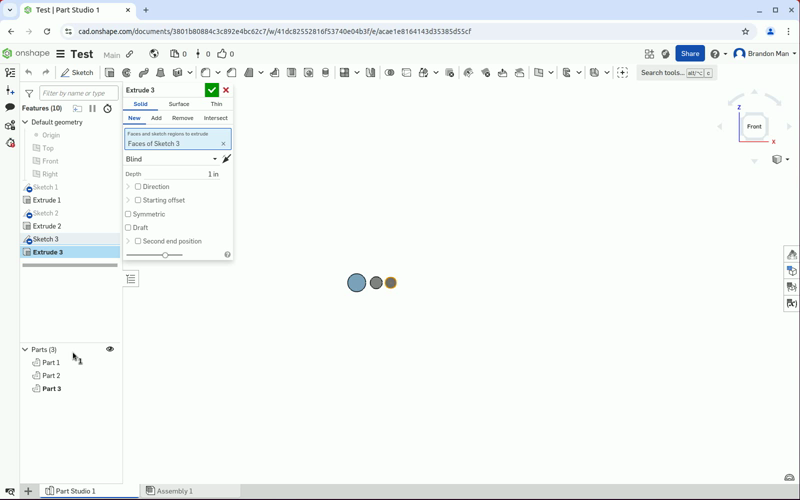
mouse_move(143, 106)
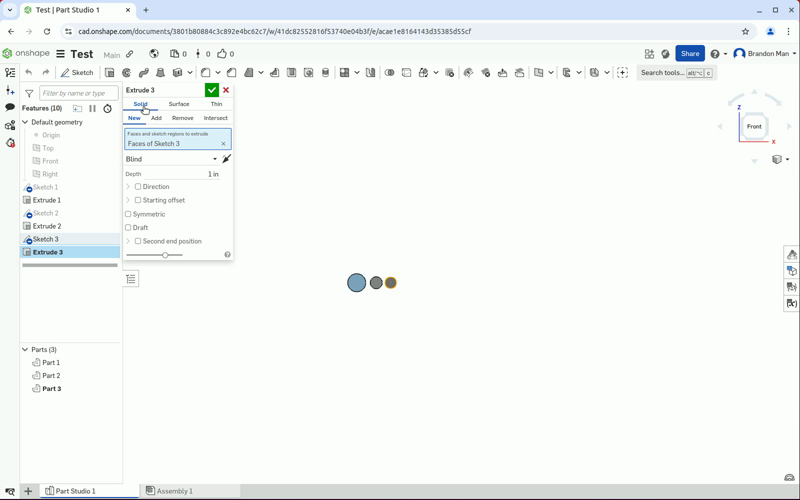
click(143, 106)
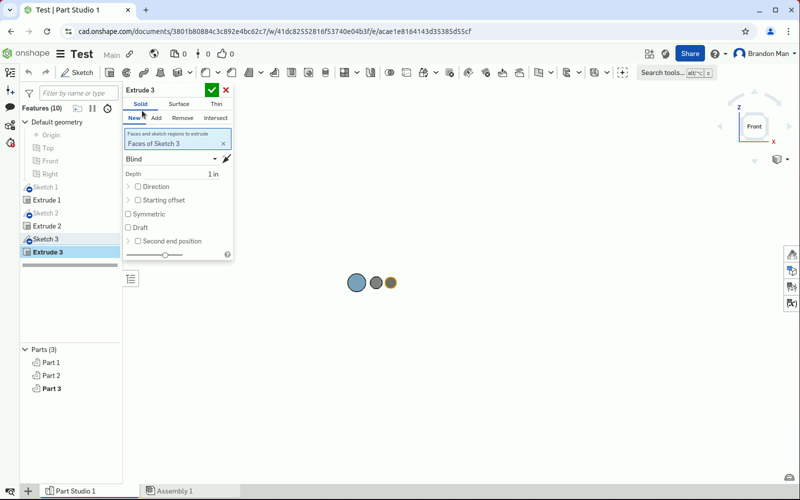
mouse_move(137, 120)
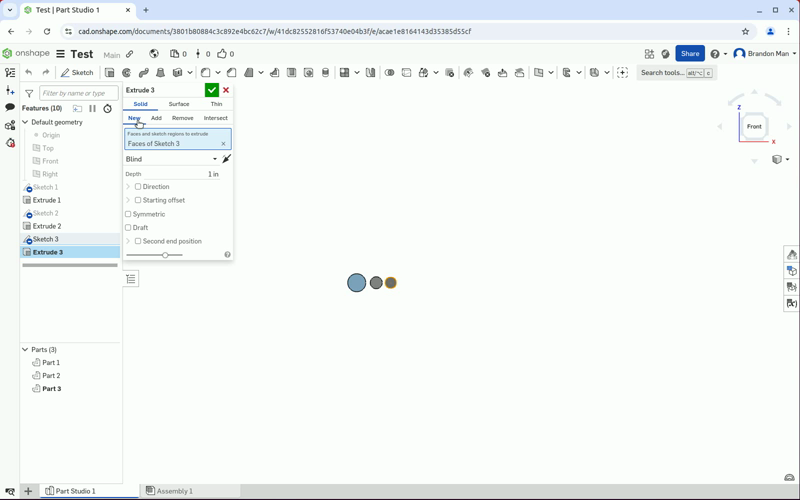
click(137, 120)
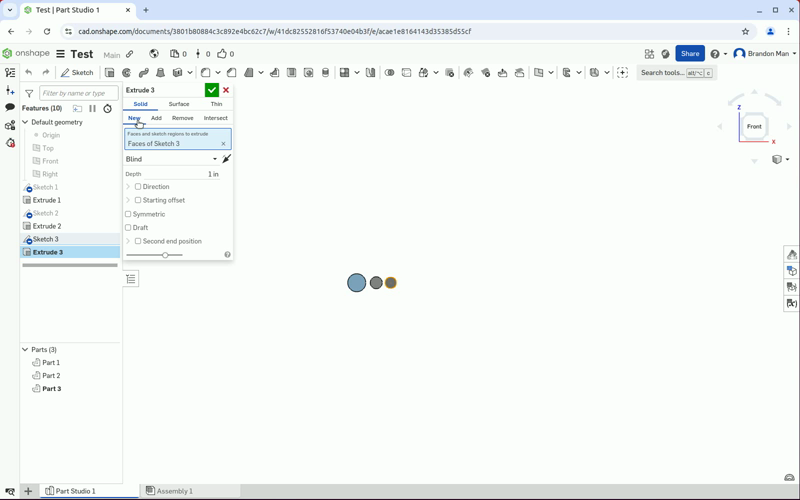
key(tab, 4)
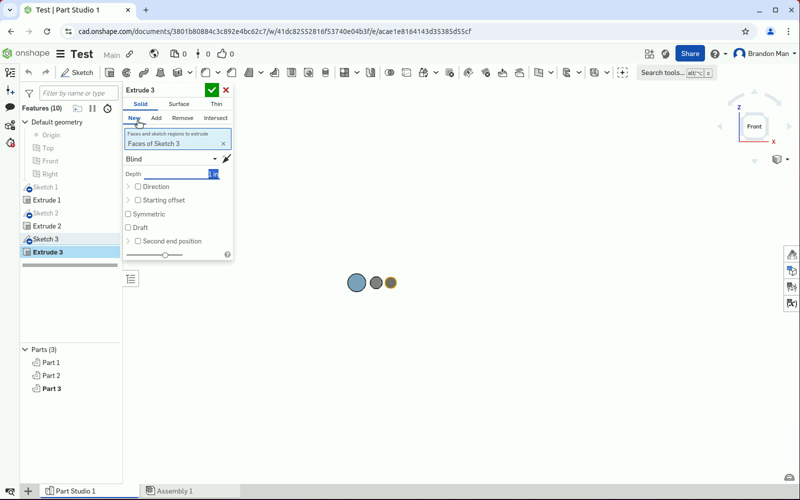
text(-9.388)
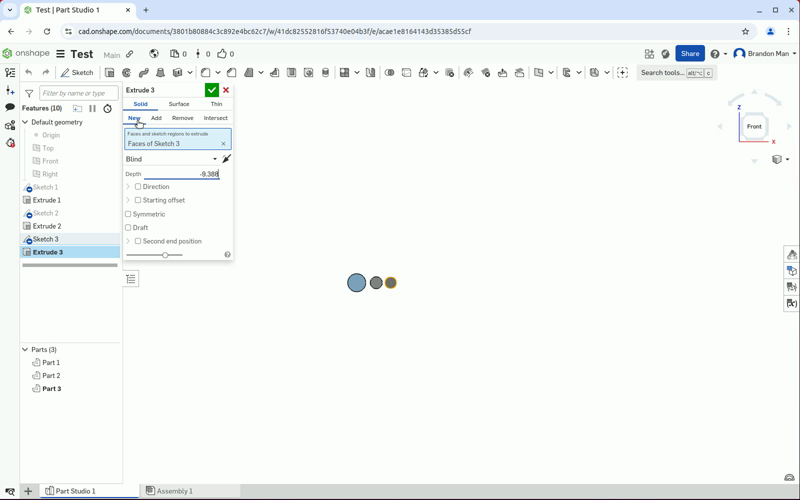
key(enter)
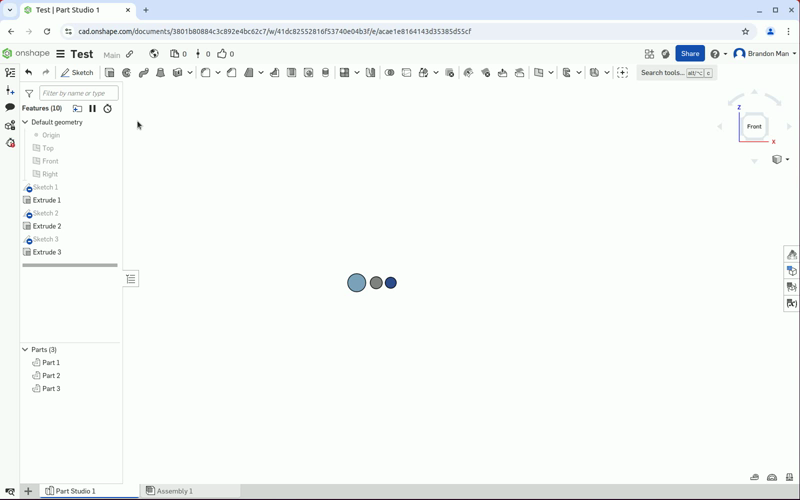
key(shift+h)
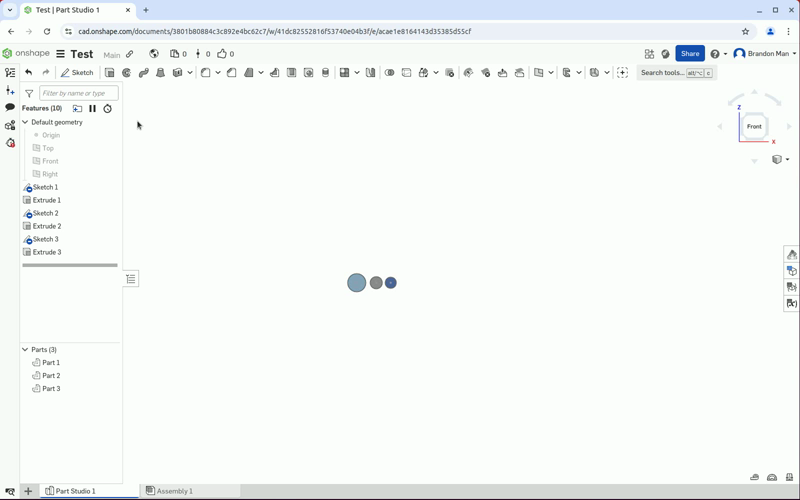
key(shift+h)
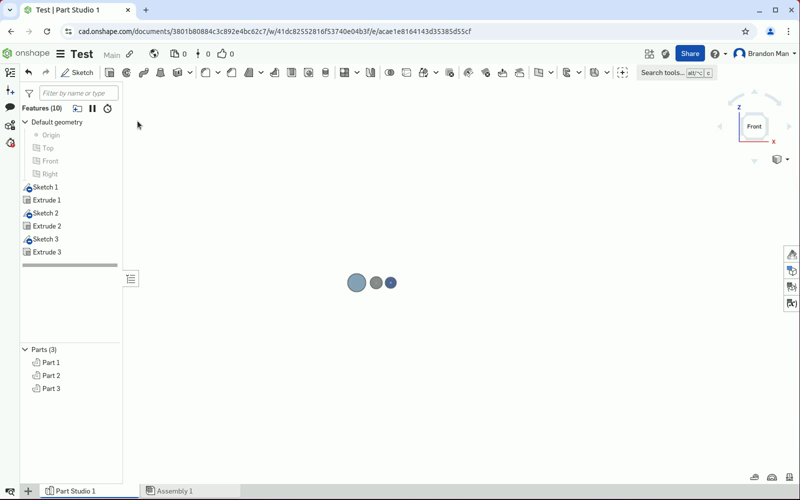
key(shift+7)
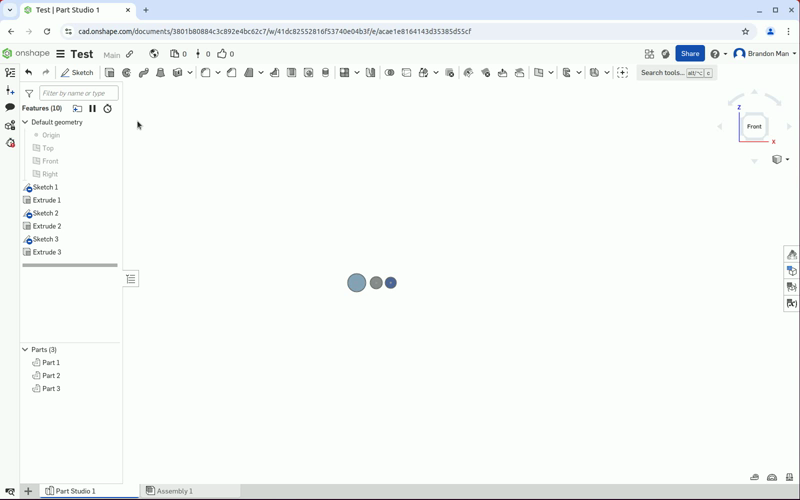
key(left, 2)
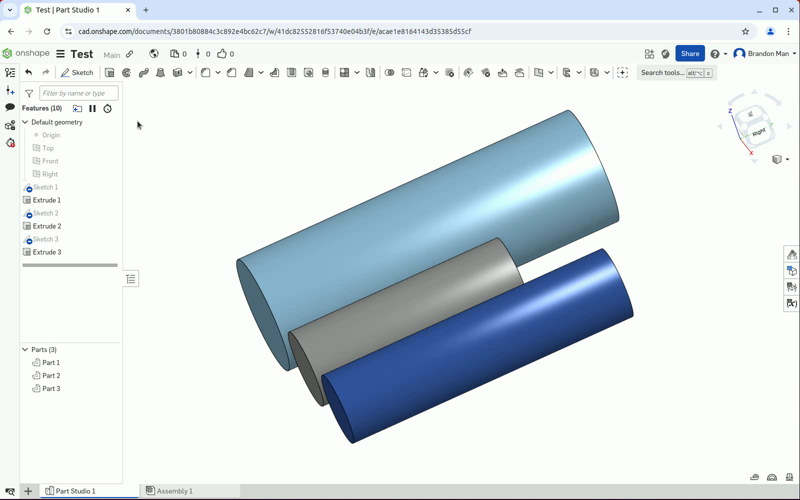
key(down, 2)
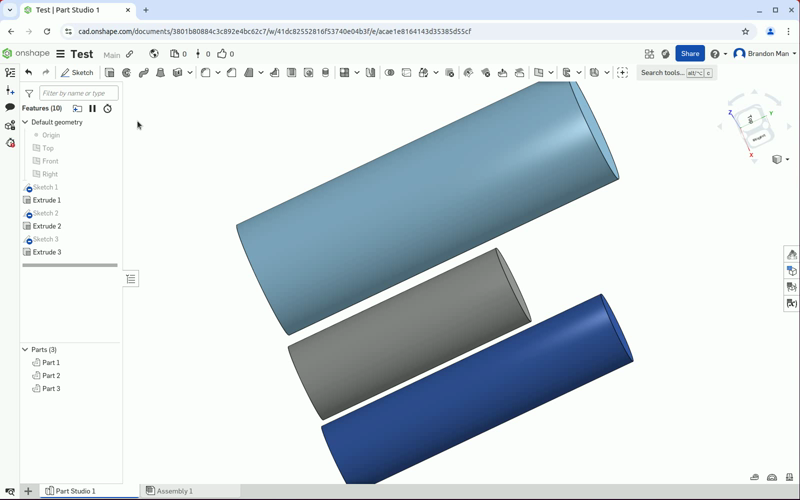
key(up, 2)
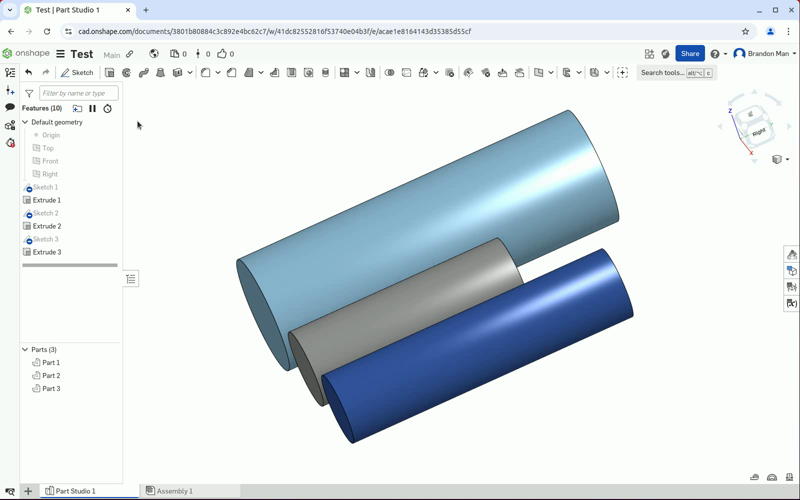
key(right, 2)
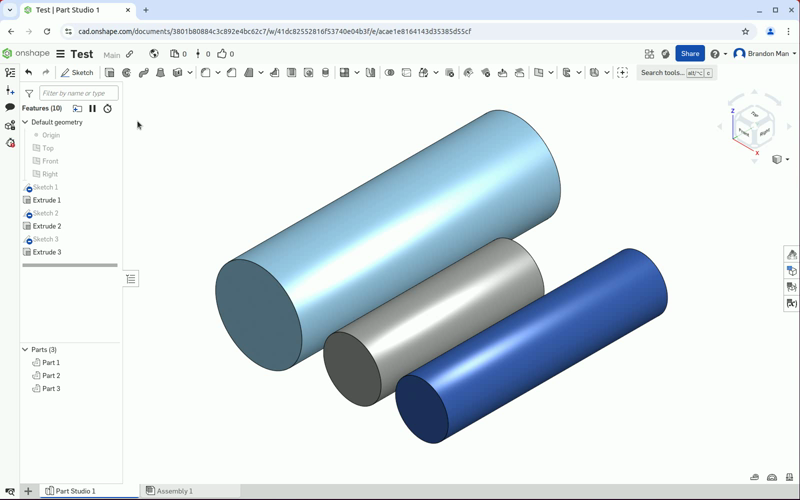
mouse_move(73, 189)
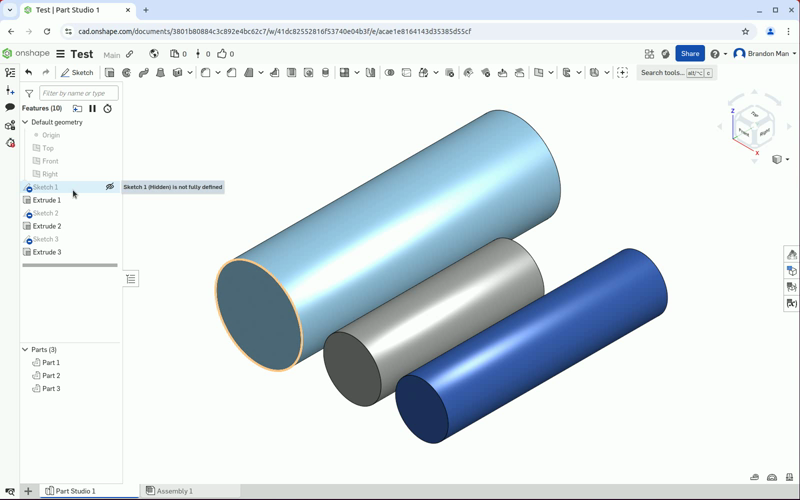
click(73, 189)